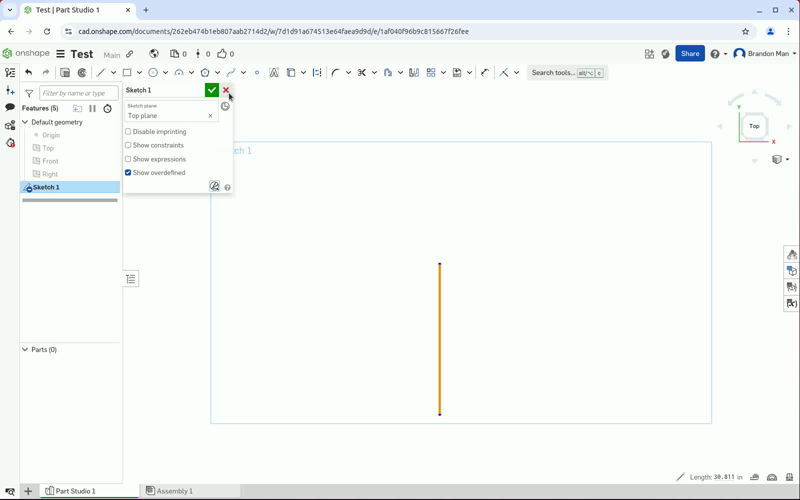
key(shift+h)
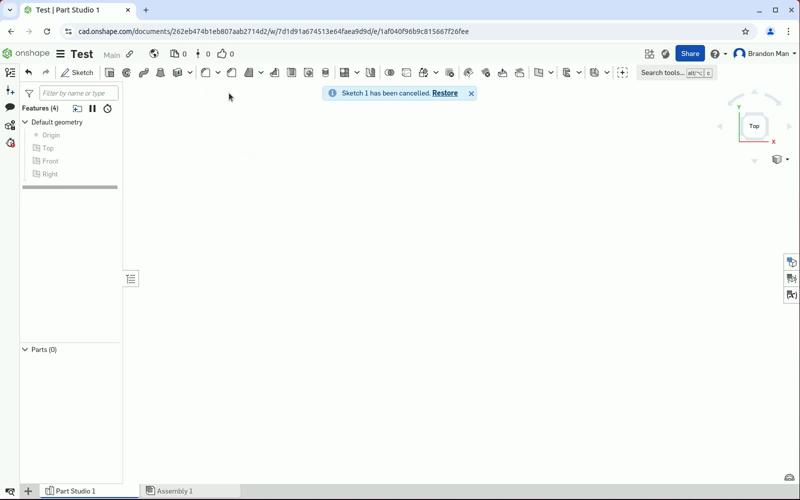
mouse_move(73, 352)
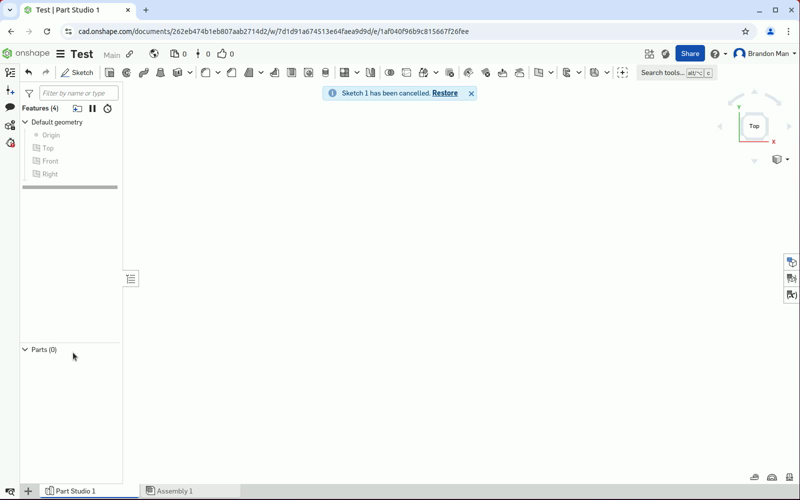
key(y)
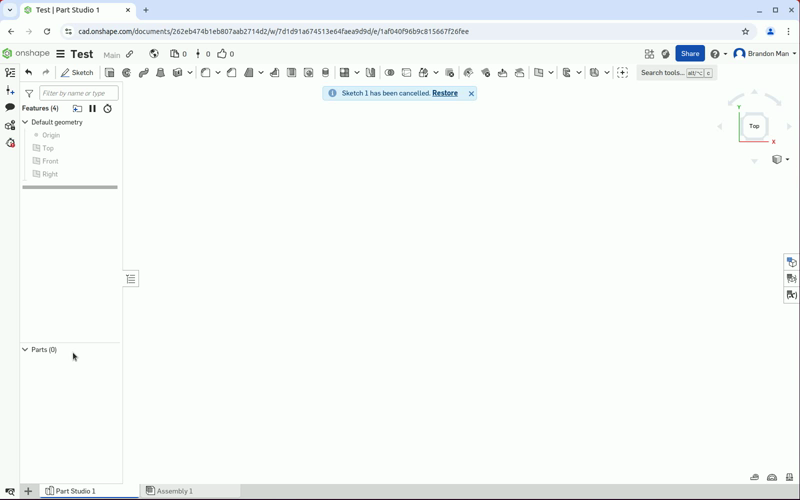
key(shift+p)
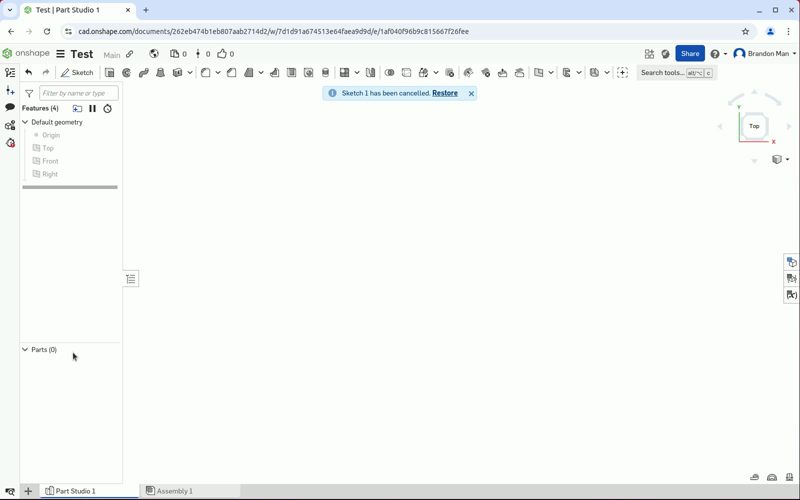
key(space)
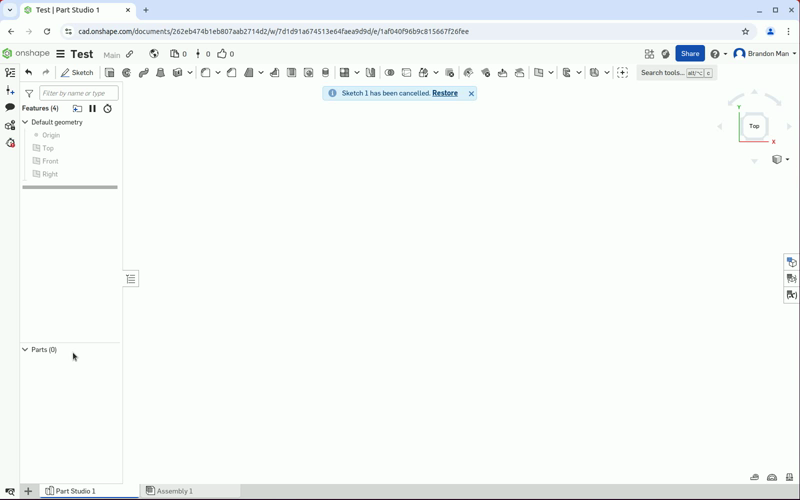
key_down(shift)
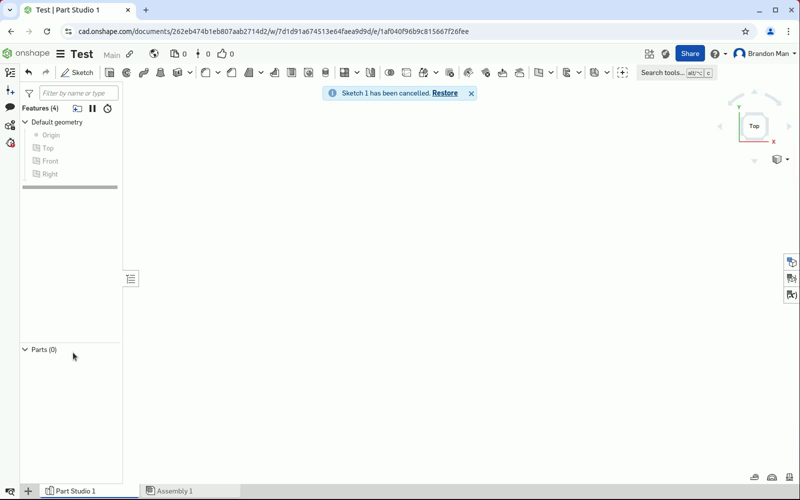
key(up)
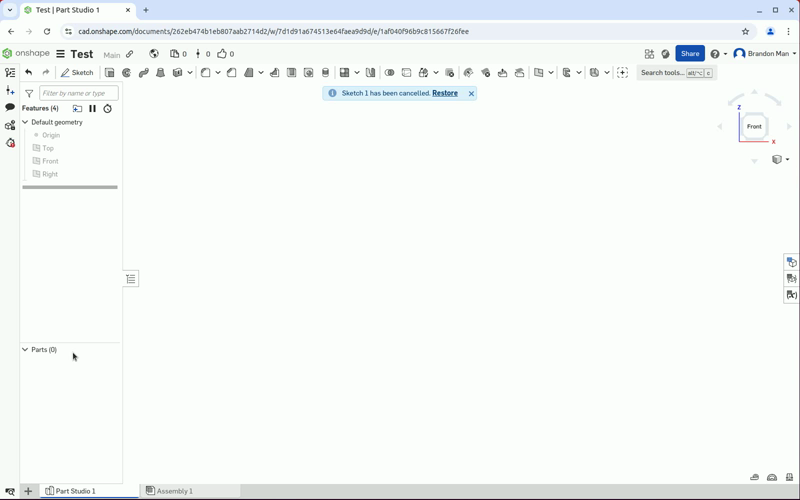
key_up(shift)
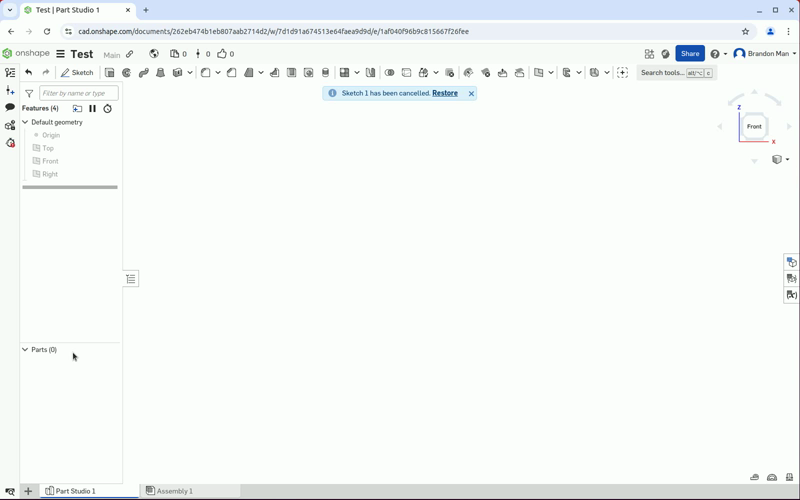
mouse_move(73, 352)
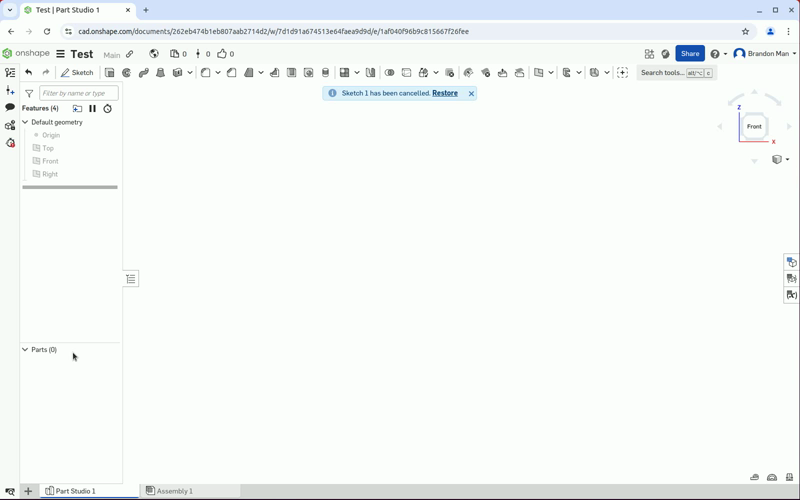
key(shift+y)
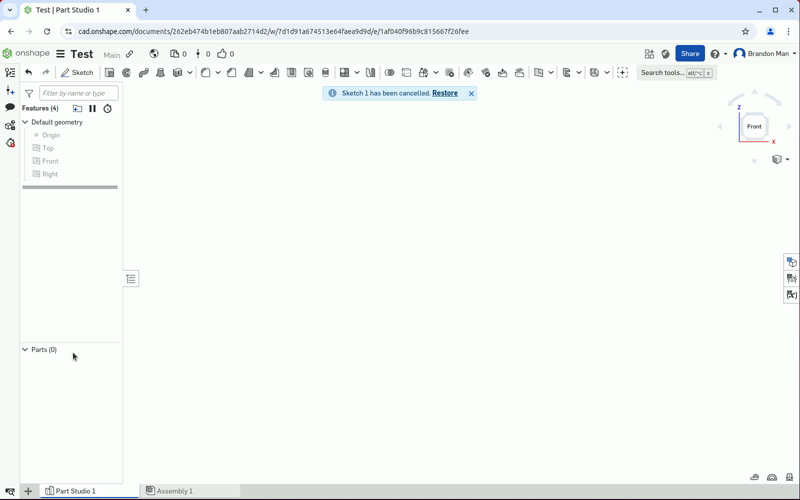
key(shift+s)
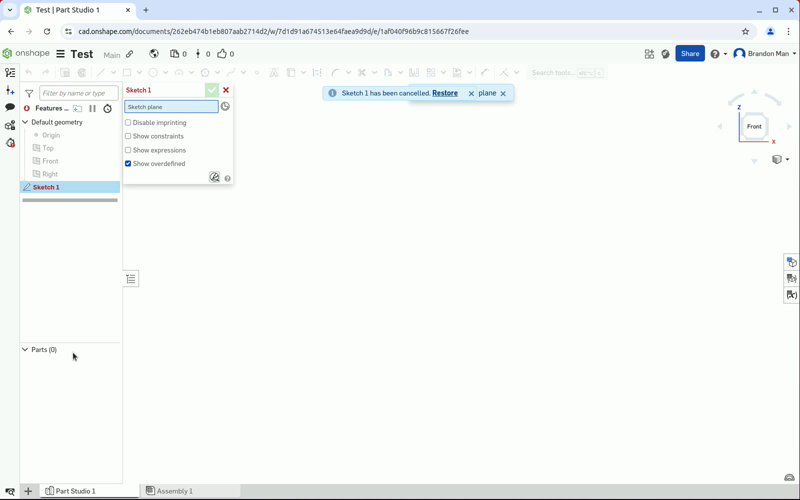
mouse_move(73, 163)
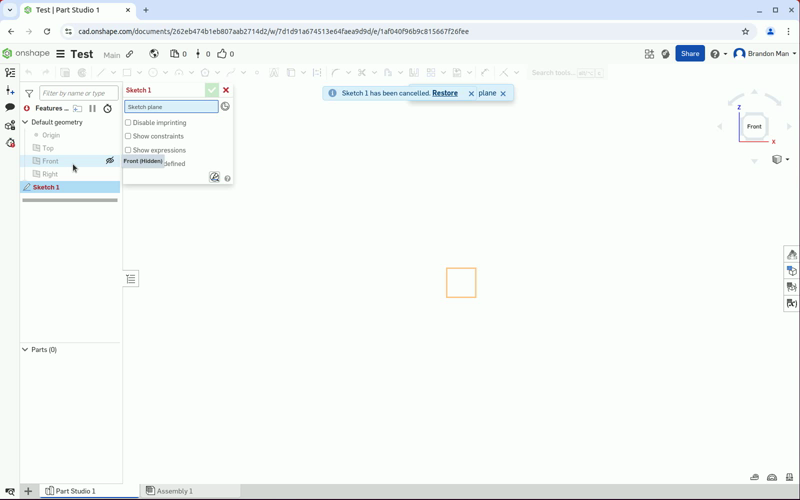
click(73, 163)
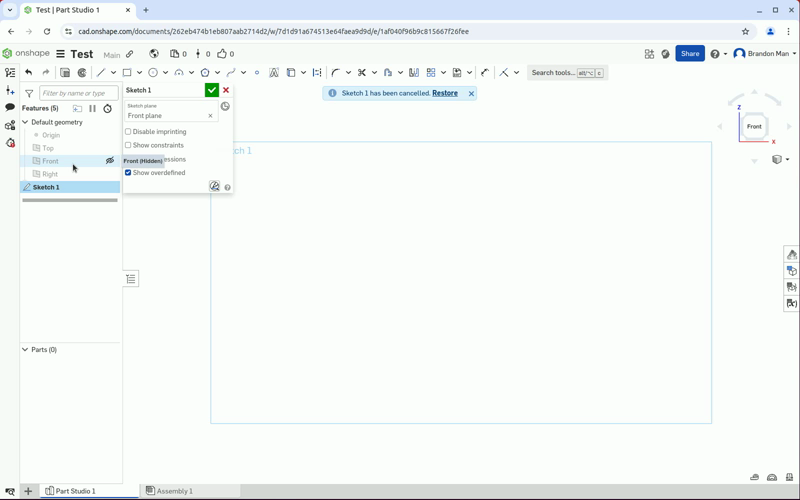
mouse_move(73, 352)
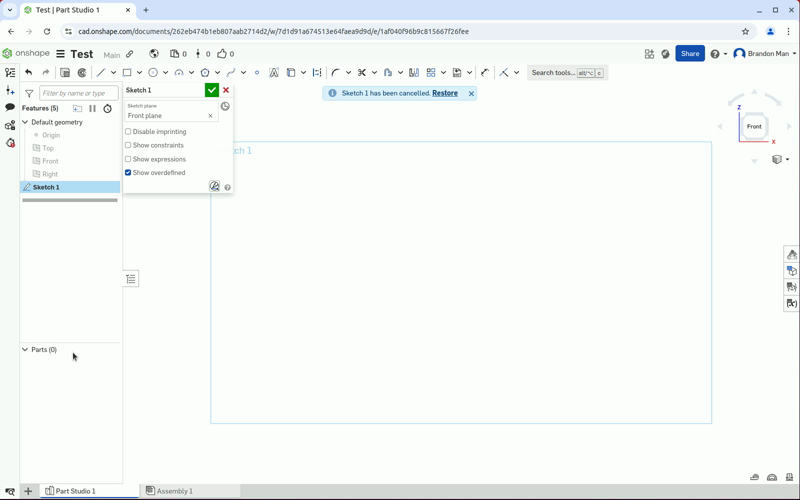
key(y)
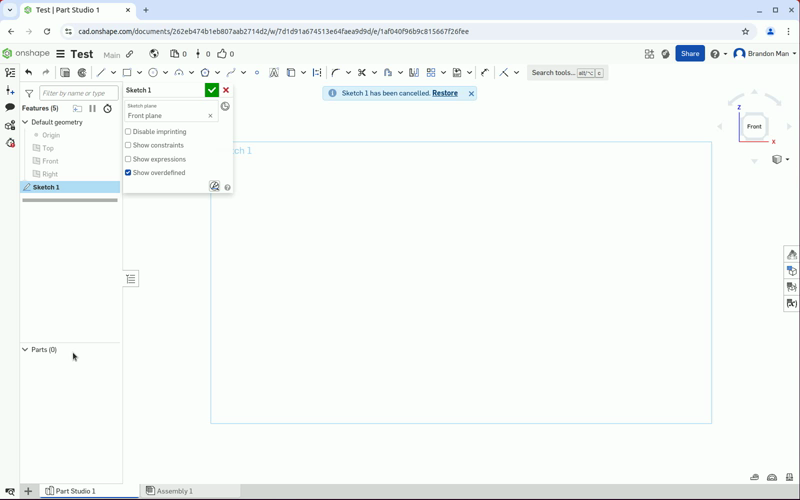
key(c)
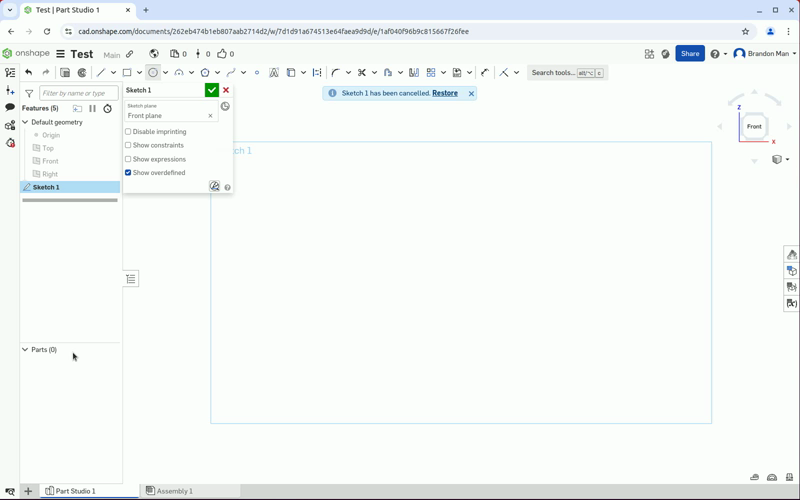
key_down(shift)
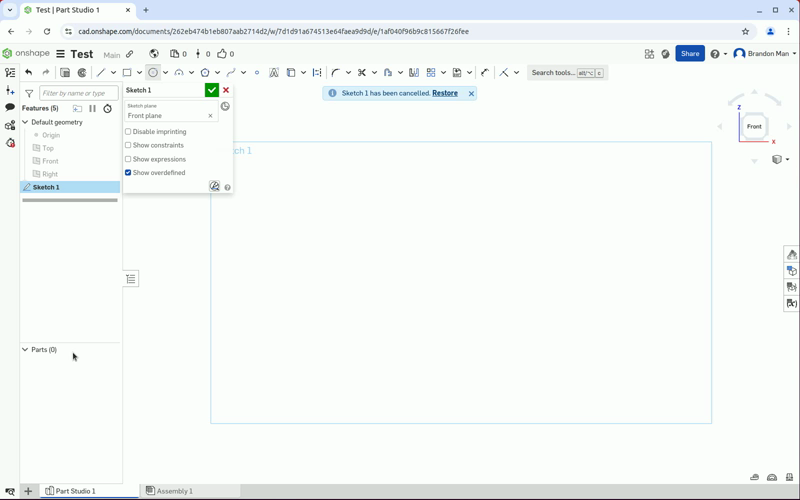
mouse_move(363, 282)
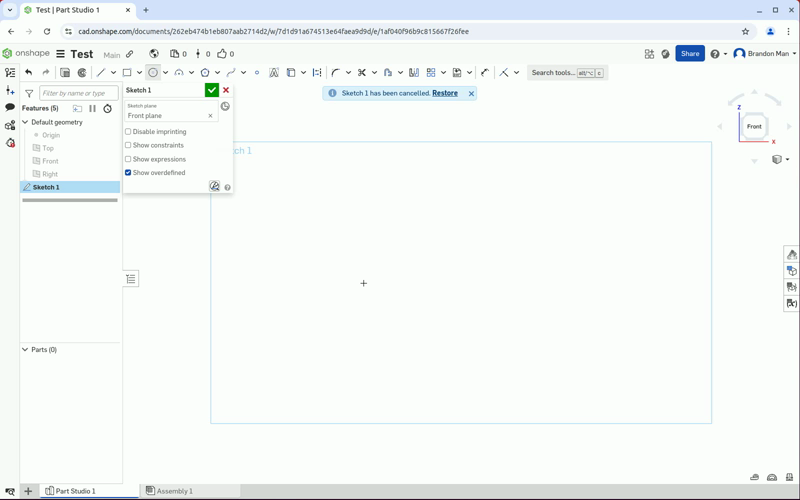
click(363, 282)
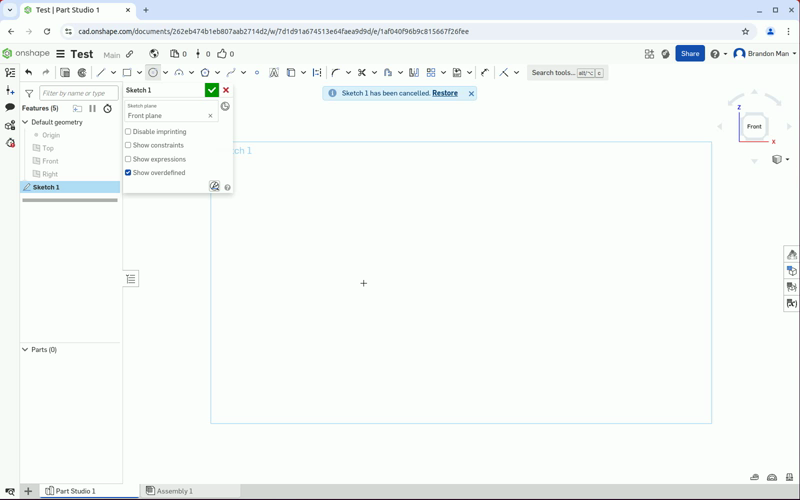
key_up(shift)
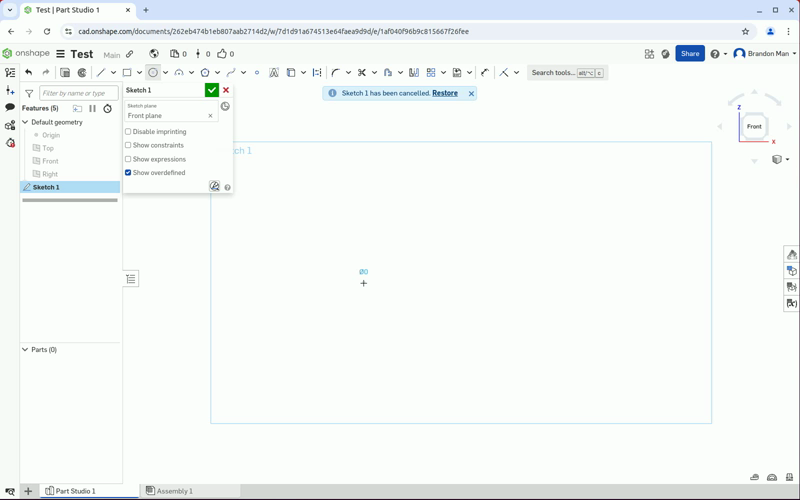
mouse_move(370, 282)
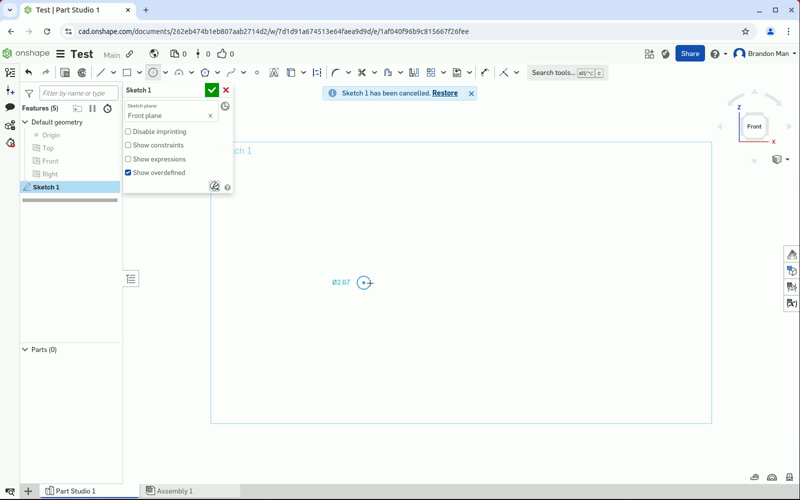
click(370, 282)
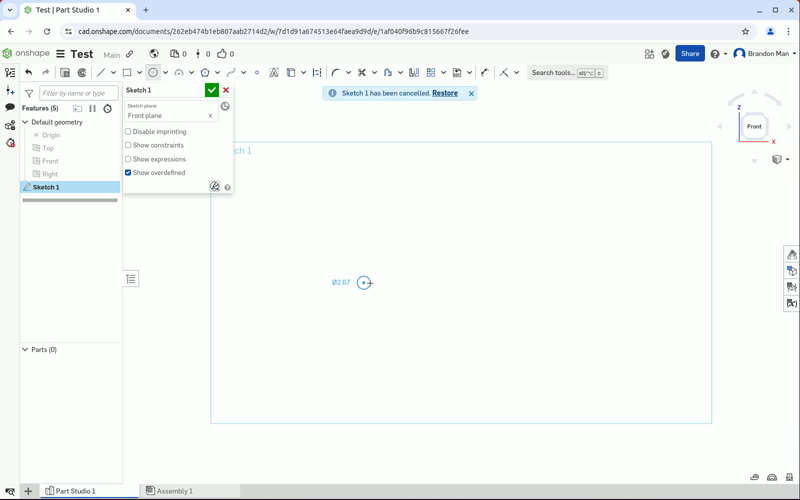
key(esc)
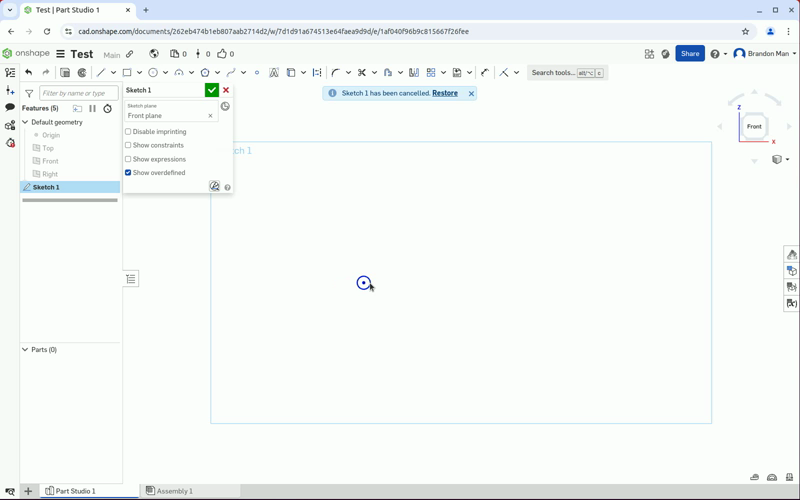
mouse_move(369, 282)
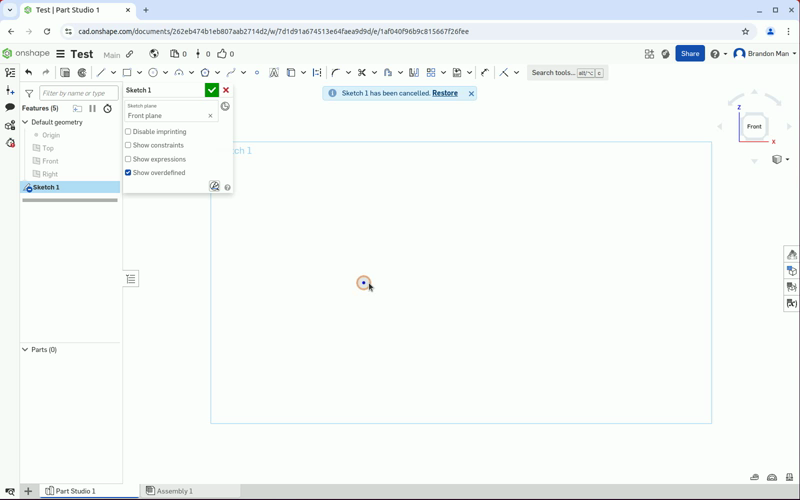
scroll(6)
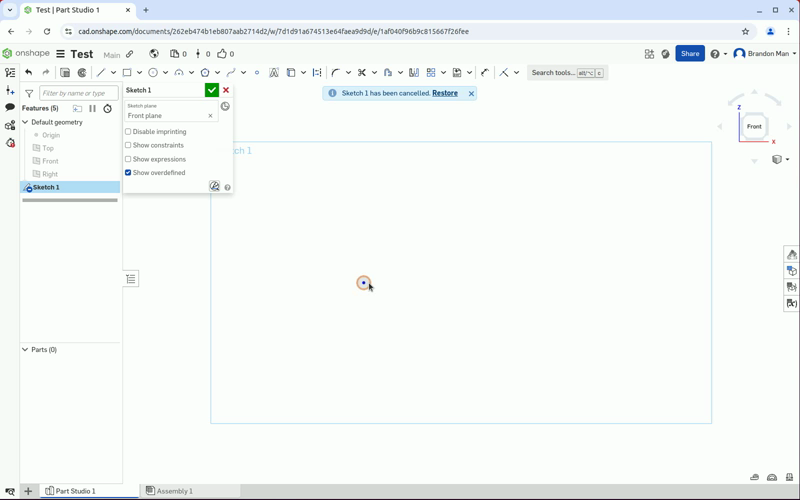
scroll(6)
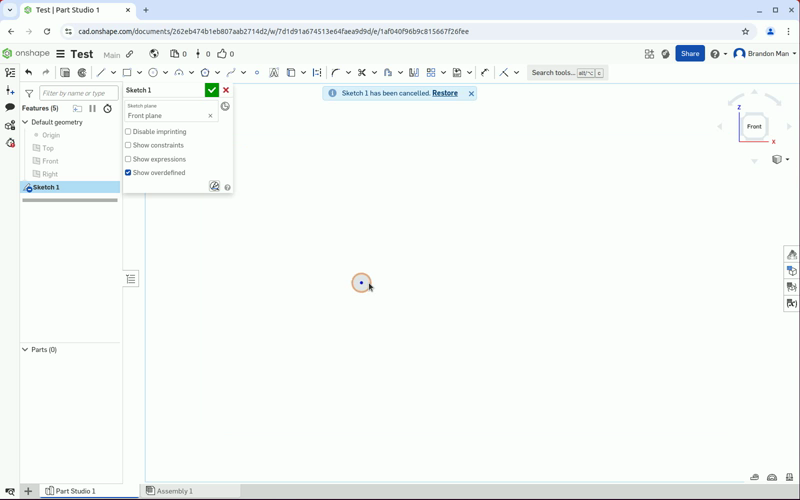
scroll(6)
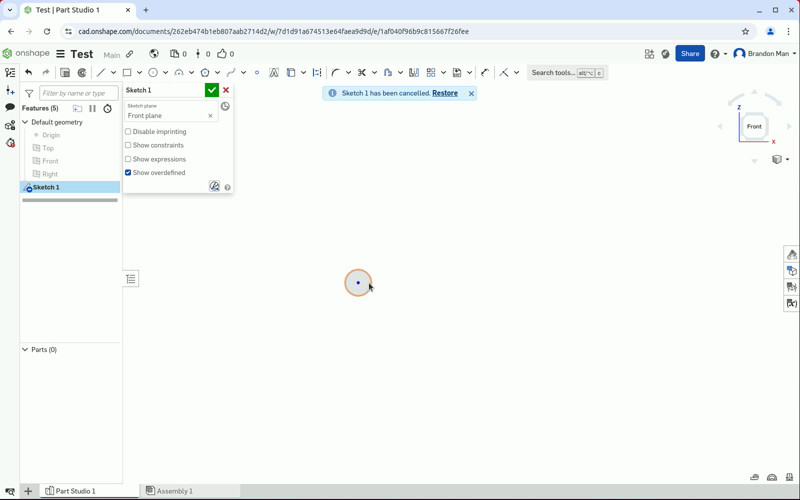
scroll(6)
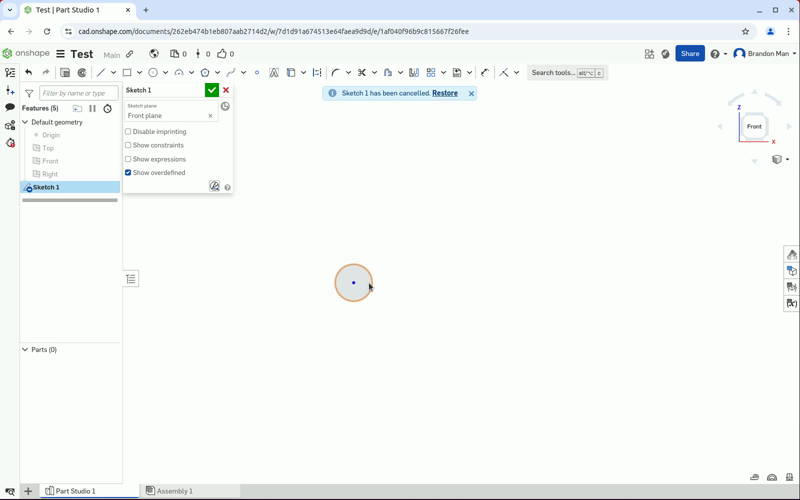
scroll(6)
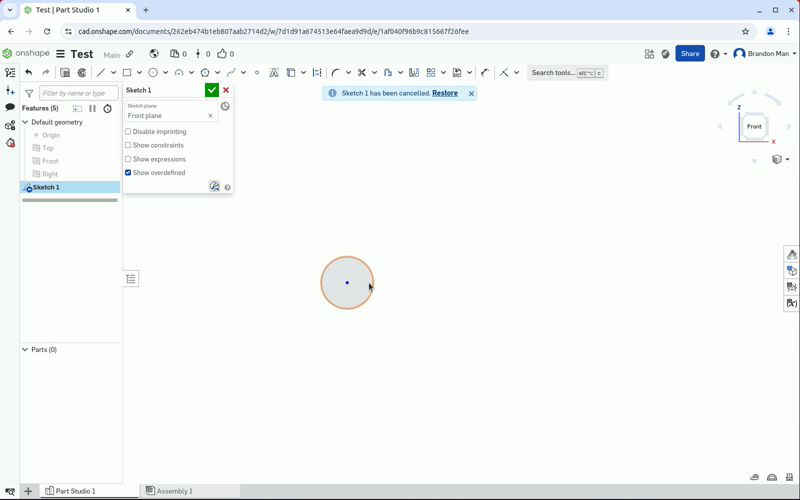
scroll(6)
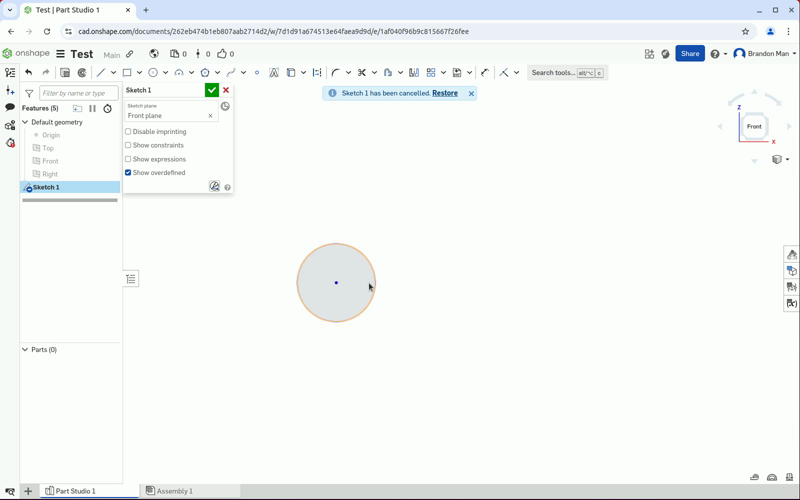
scroll(6)
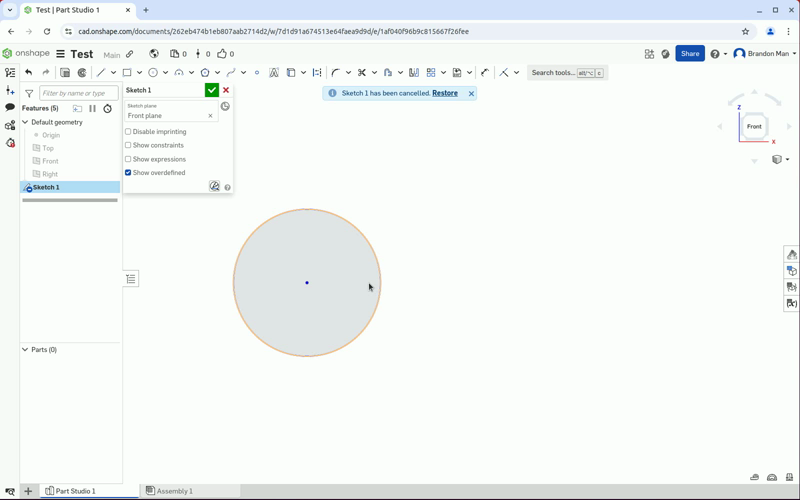
click(369, 282)
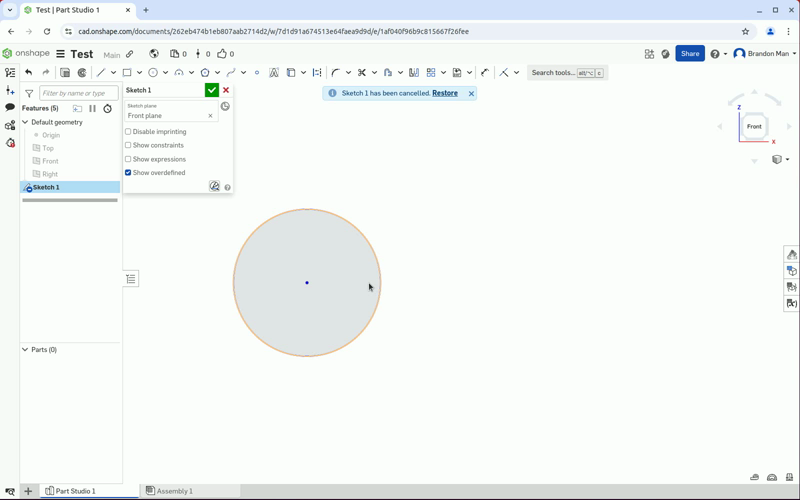
scroll(-6)
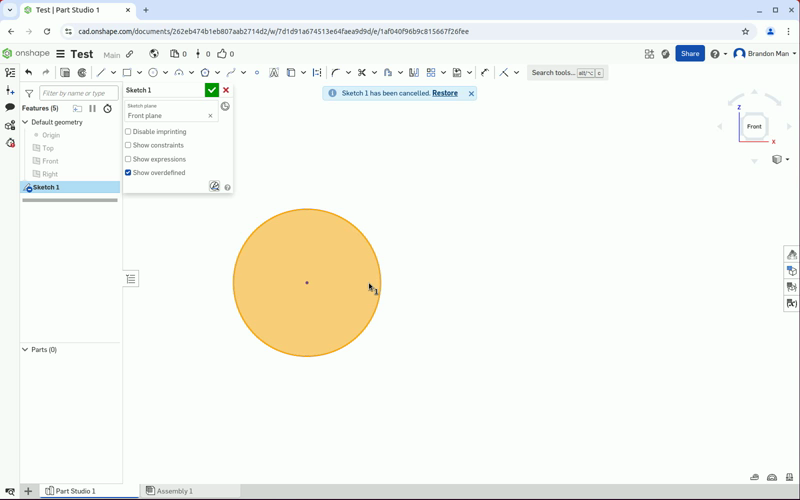
scroll(-6)
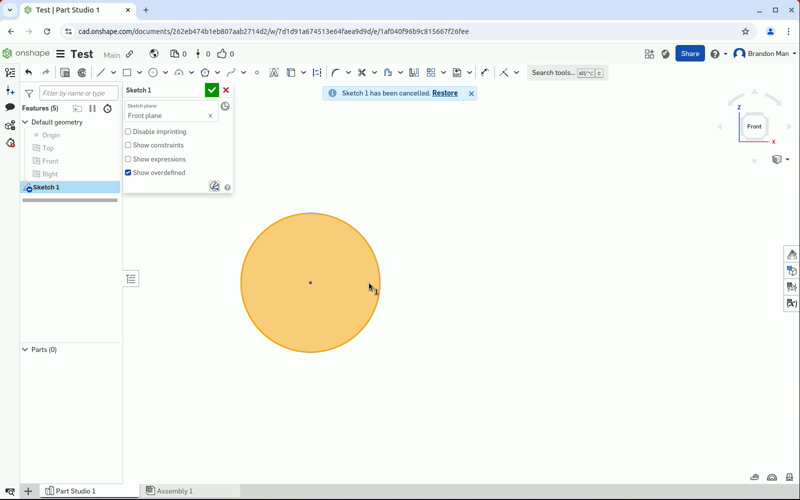
scroll(-6)
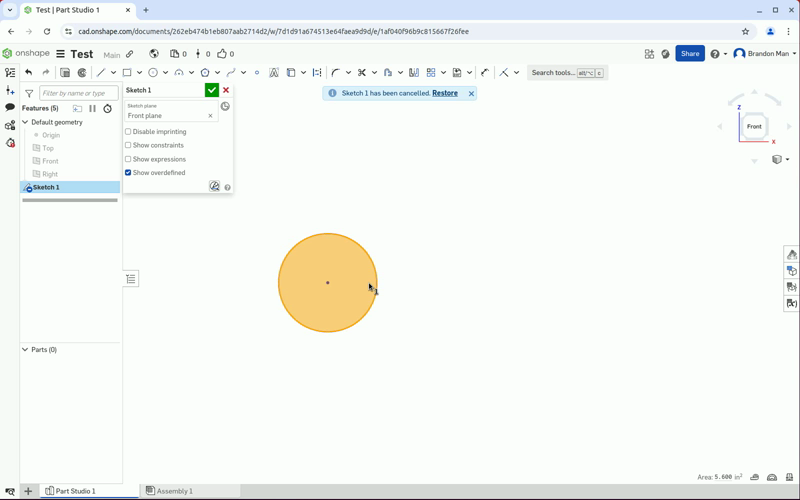
scroll(-6)
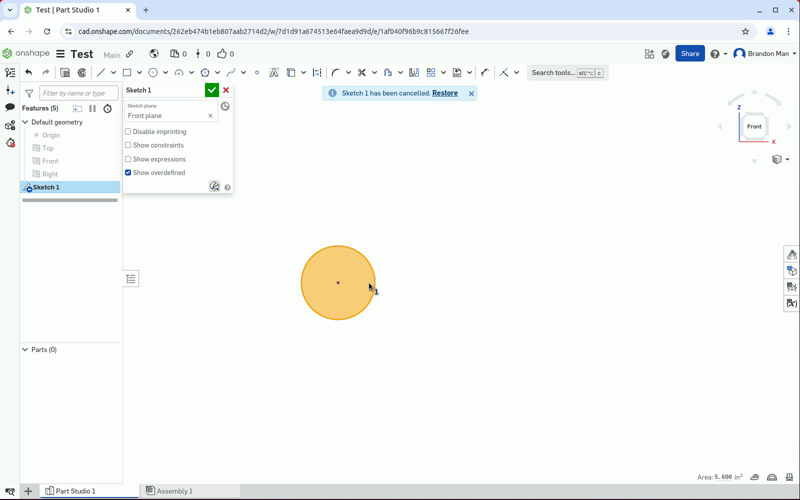
scroll(-6)
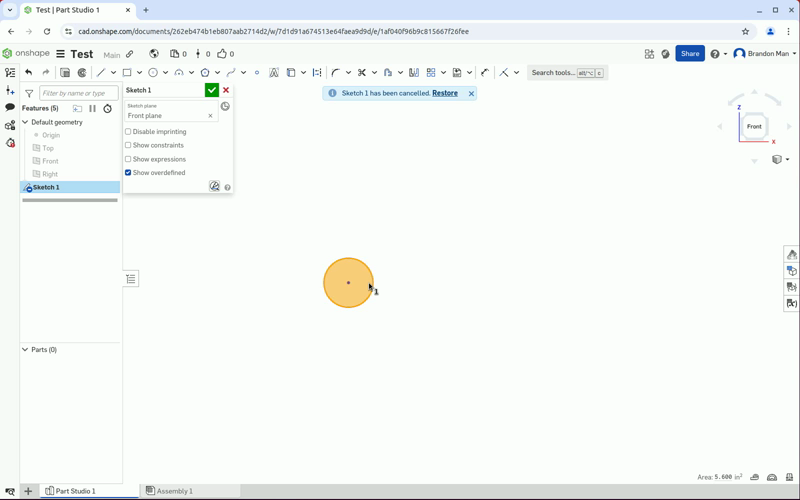
scroll(-6)
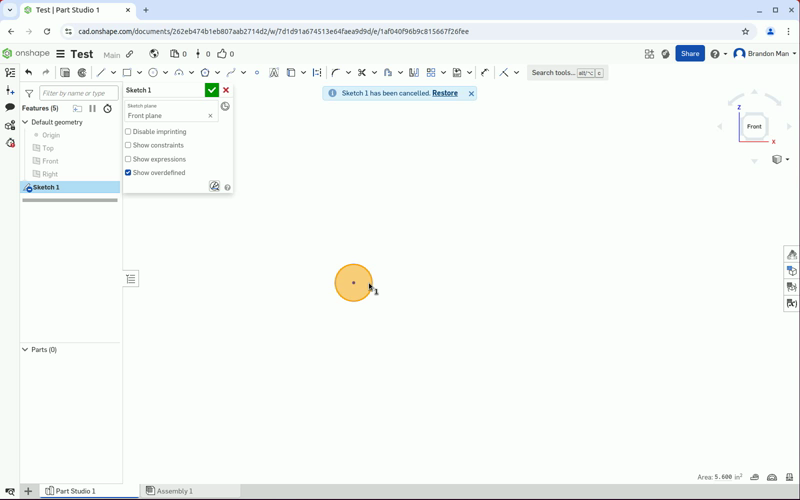
scroll(-6)
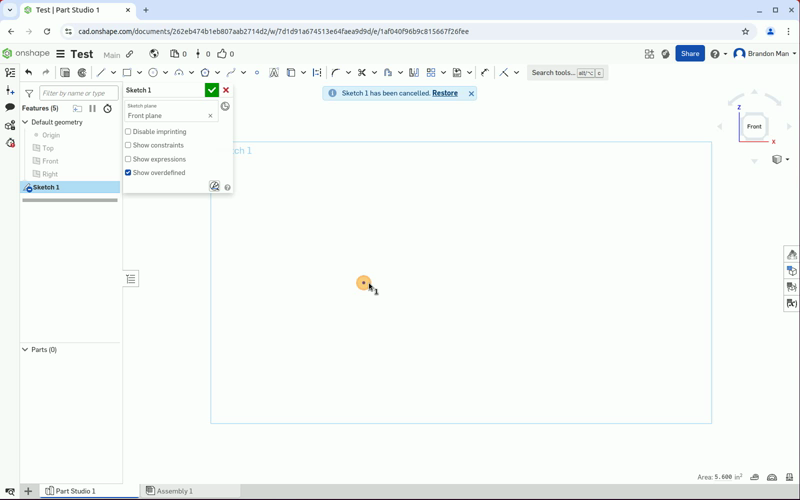
mouse_move(73, 352)
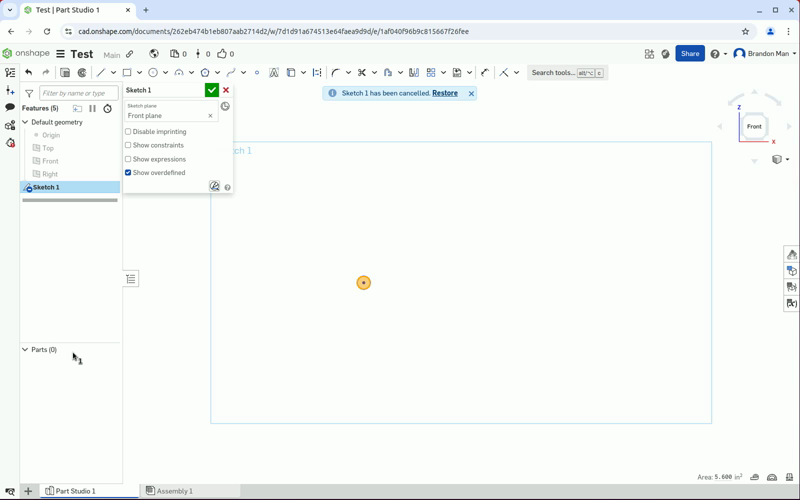
key(shift+y)
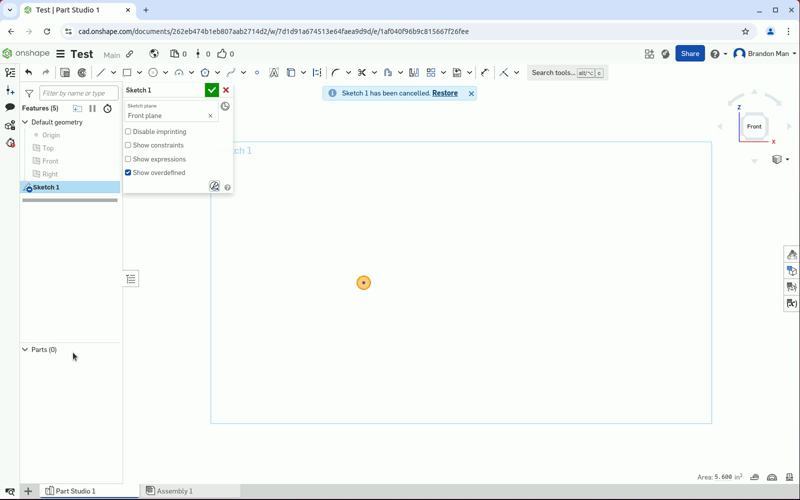
key(shift+e)
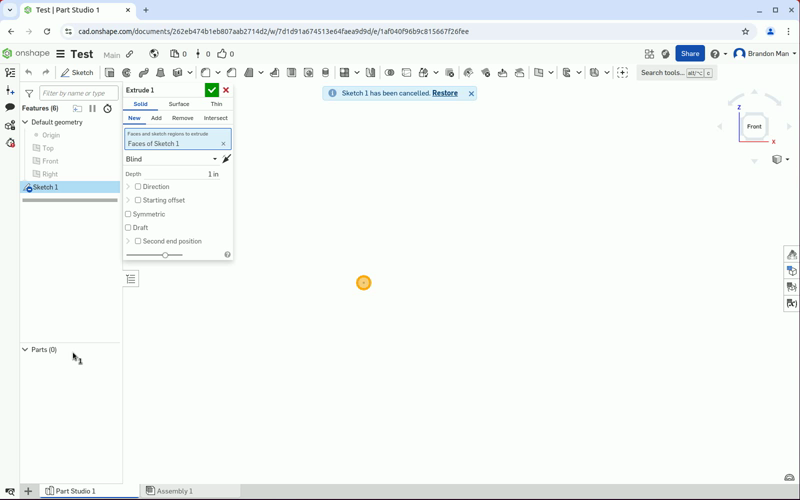
mouse_move(143, 106)
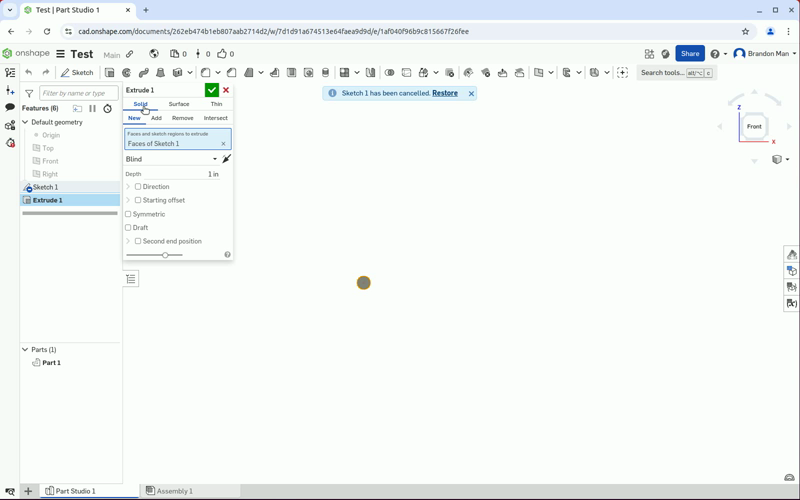
click(143, 106)
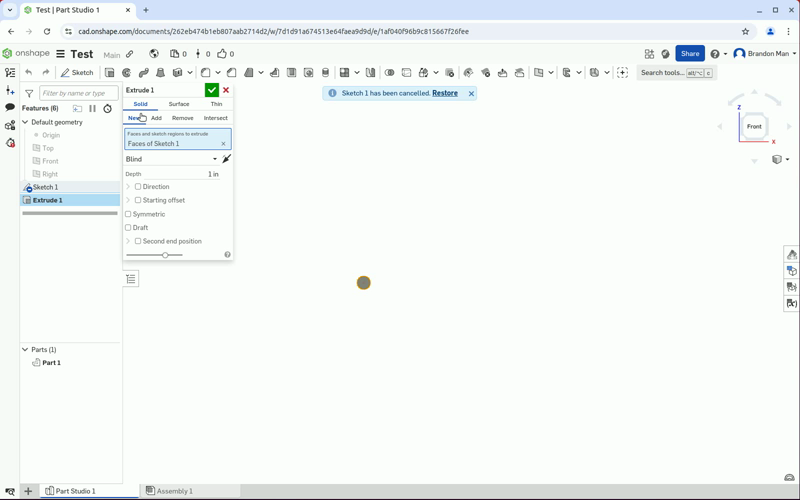
mouse_move(137, 120)
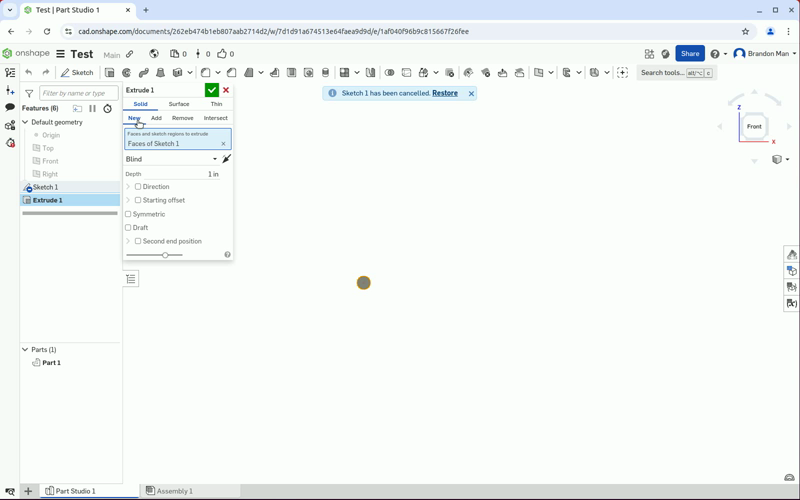
click(137, 120)
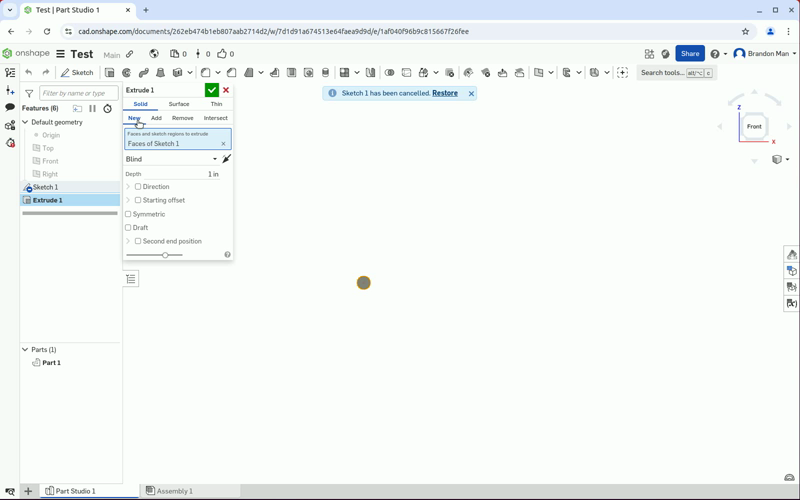
key(tab, 4)
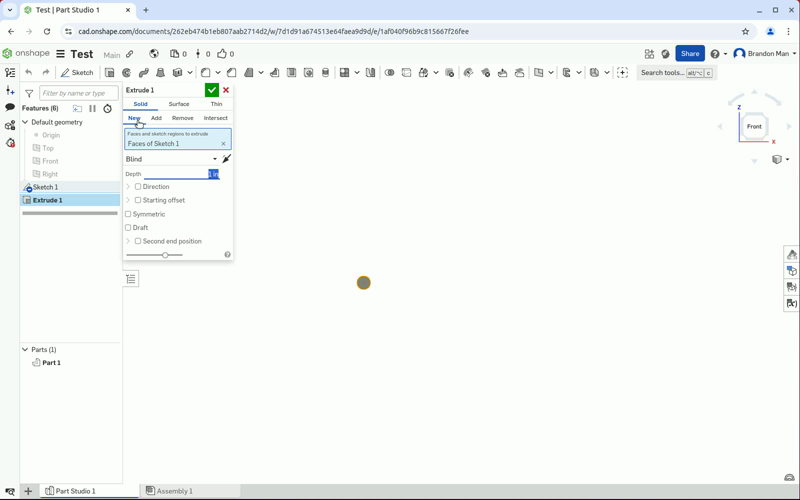
text(8.425)
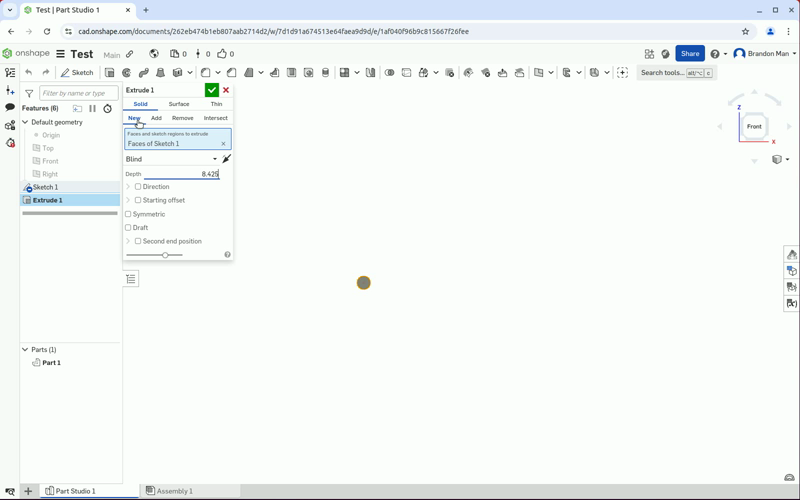
key(enter)
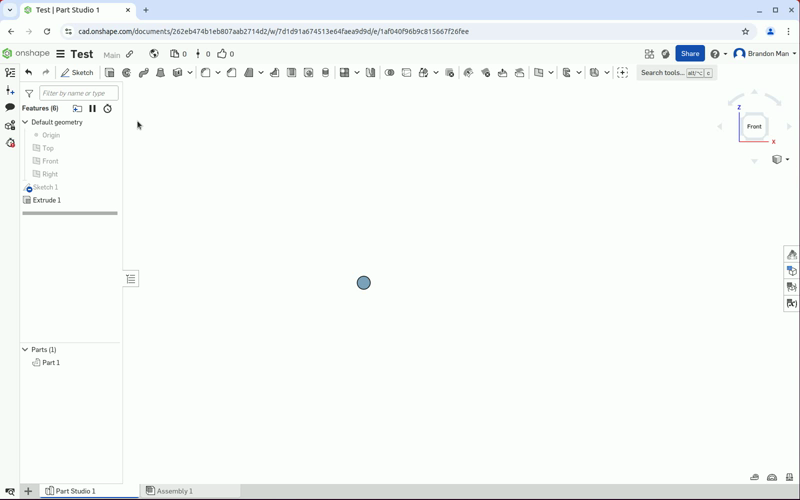
key(shift+h)
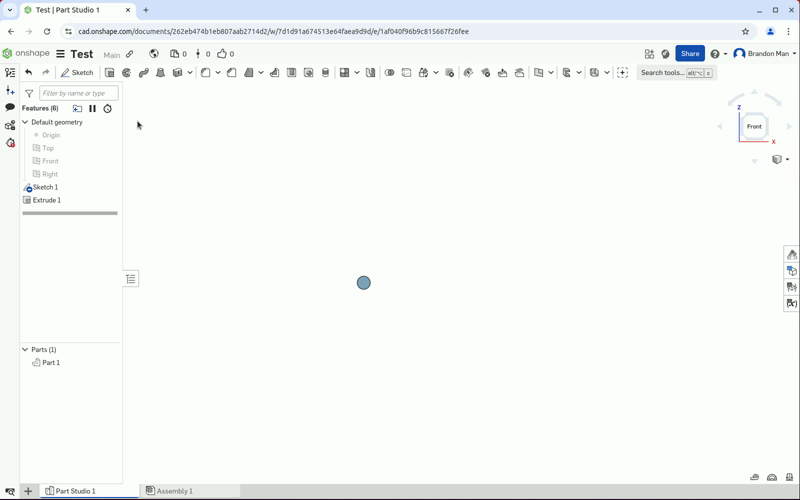
key(shift+h)
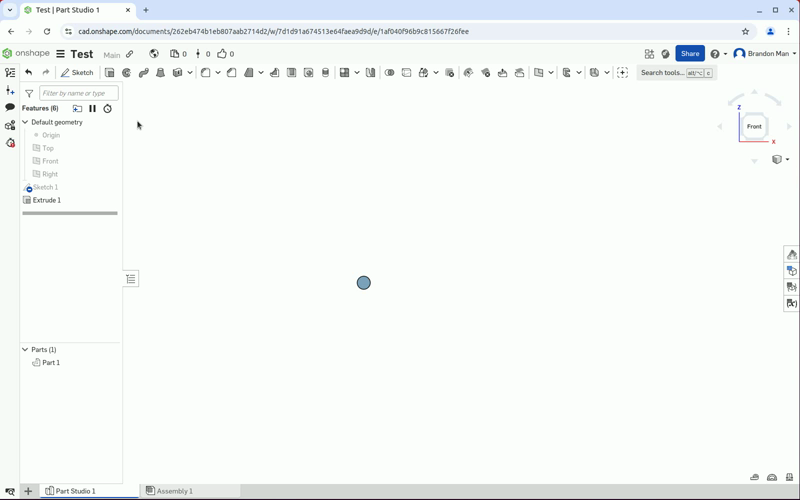
mouse_move(73, 189)
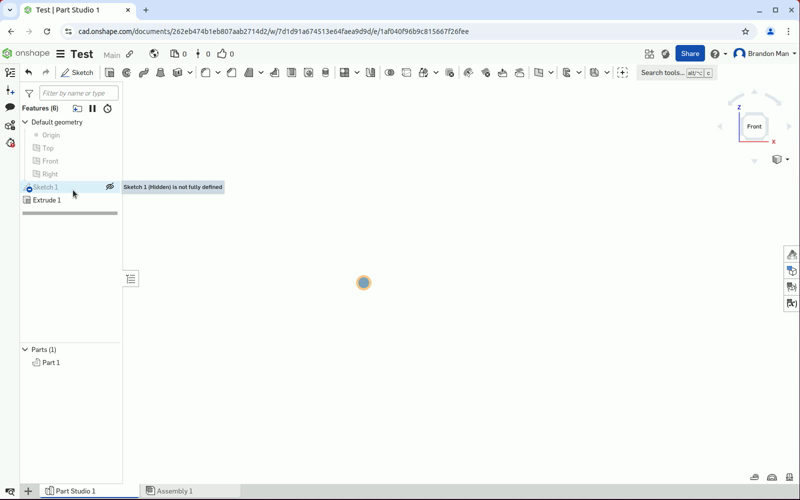
click(73, 189)
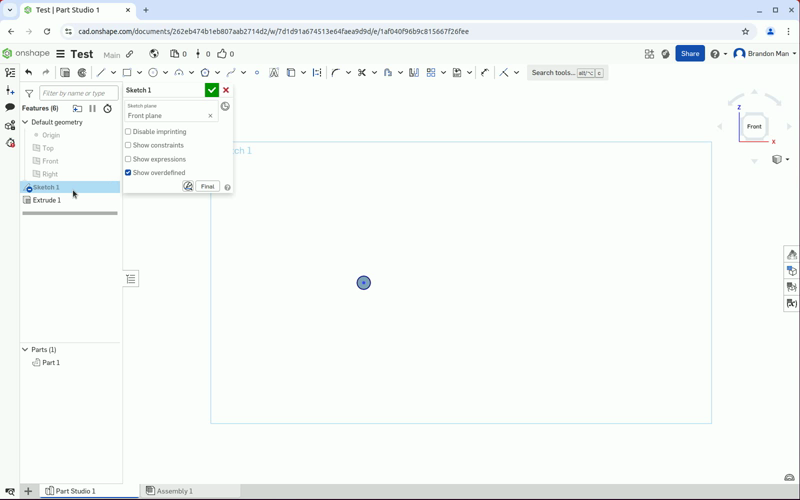
mouse_move(229, 92)
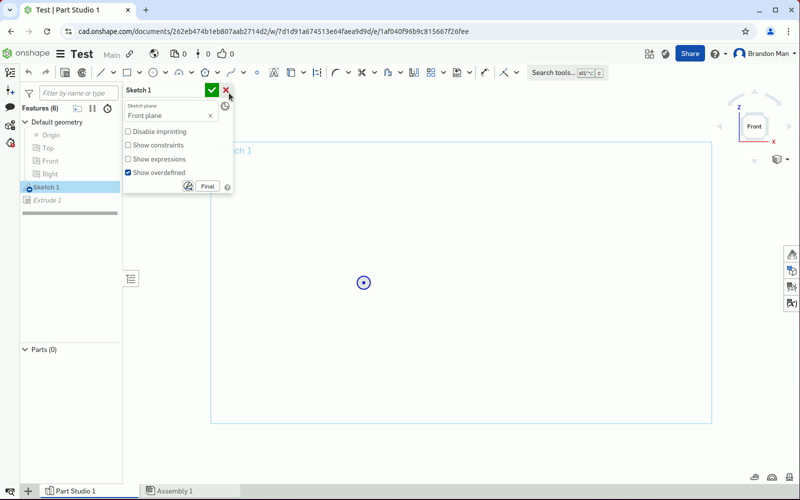
click(229, 92)
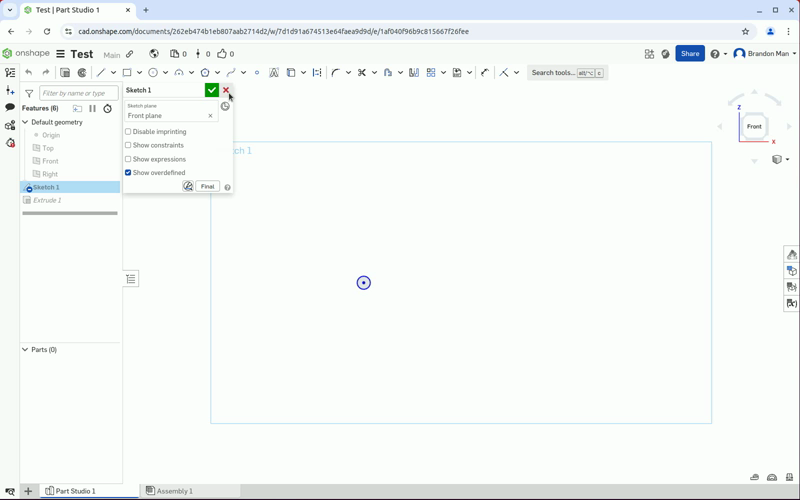
key(shift+s)
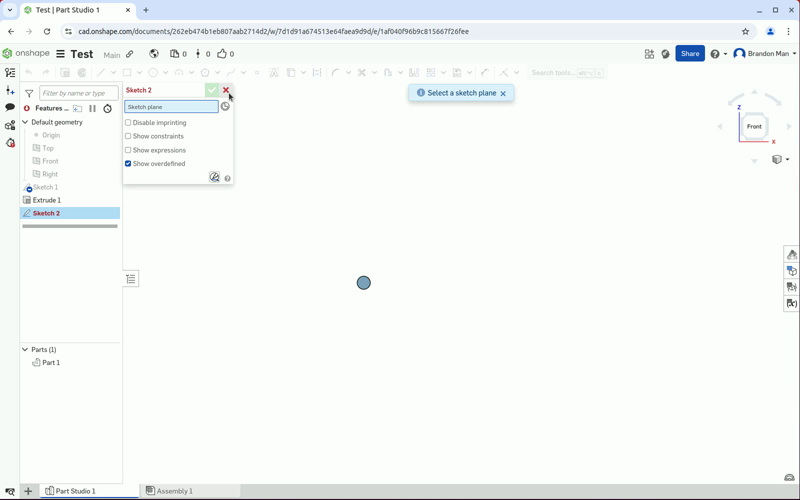
mouse_move(73, 163)
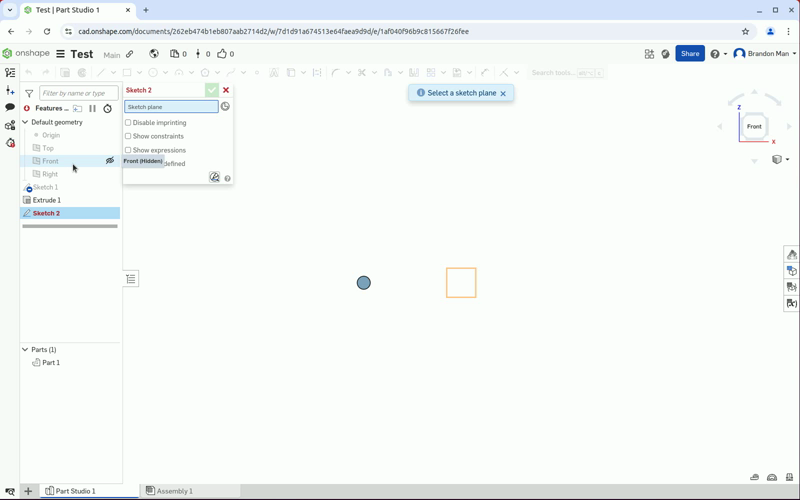
click(73, 163)
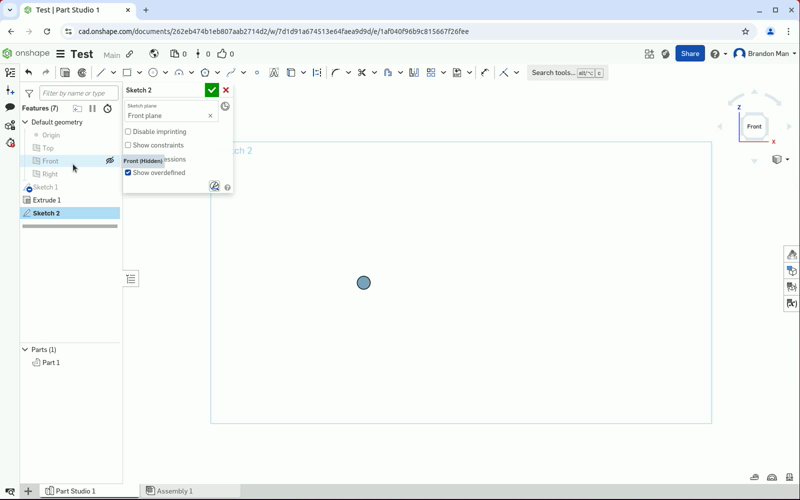
mouse_move(73, 352)
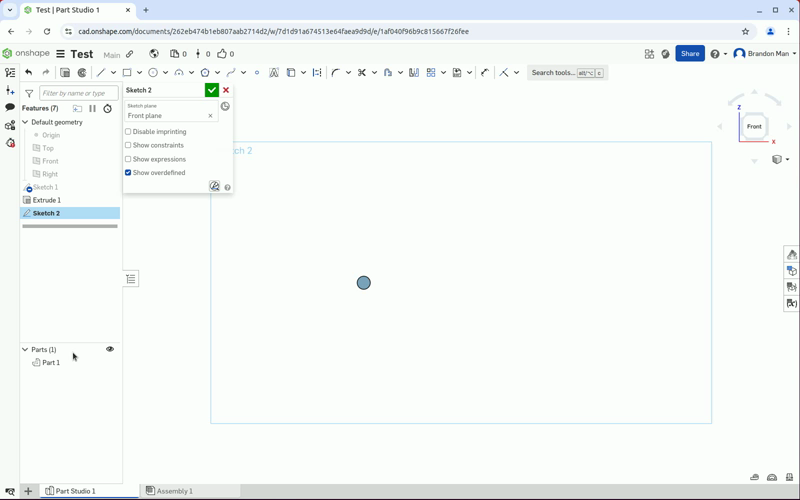
key(y)
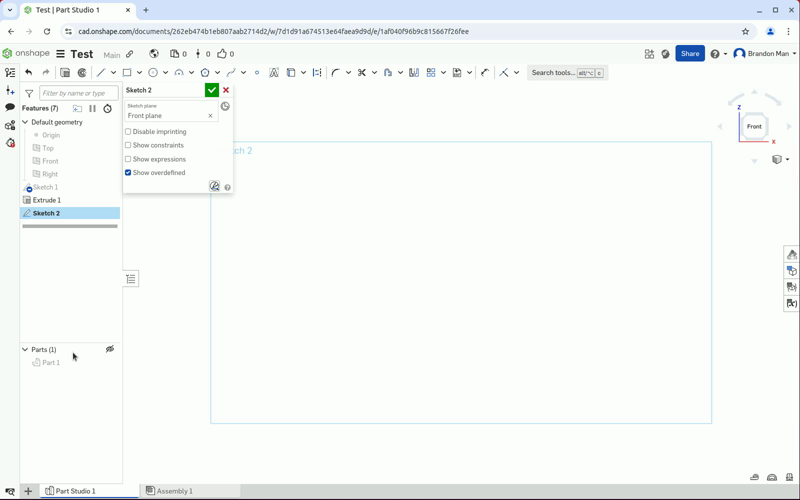
key(a)
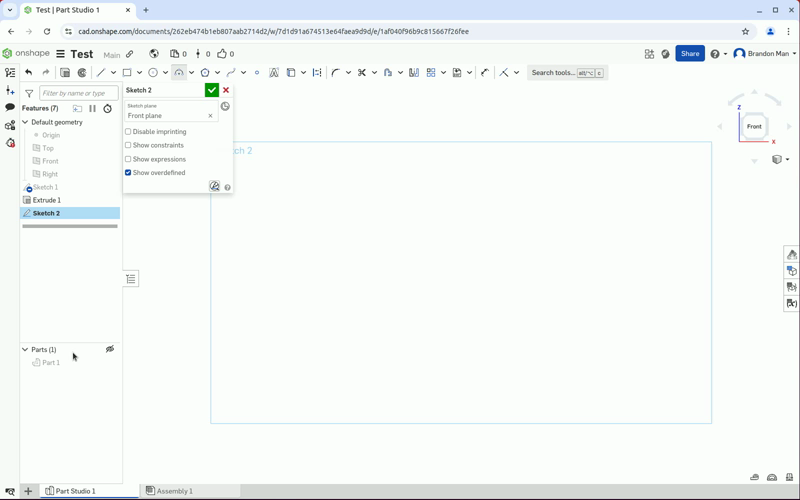
key_down(shift)
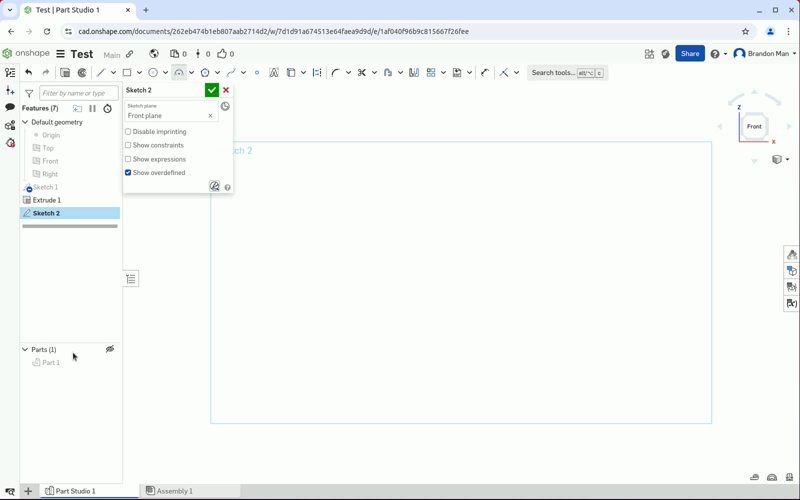
mouse_move(348, 282)
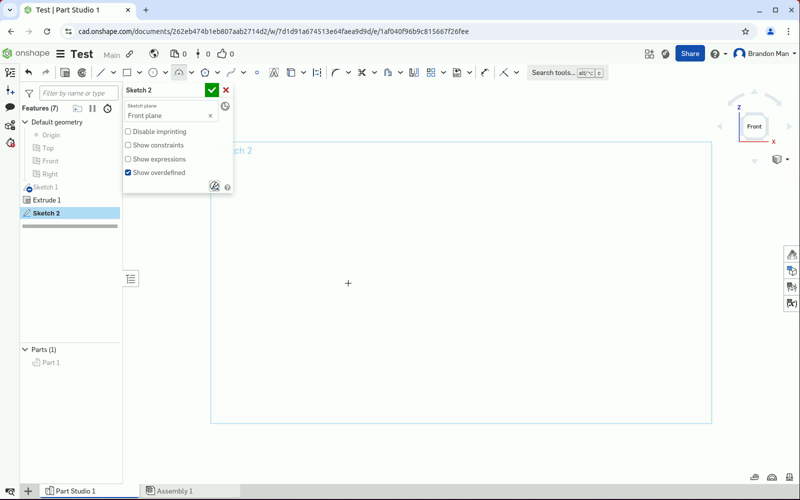
click(348, 282)
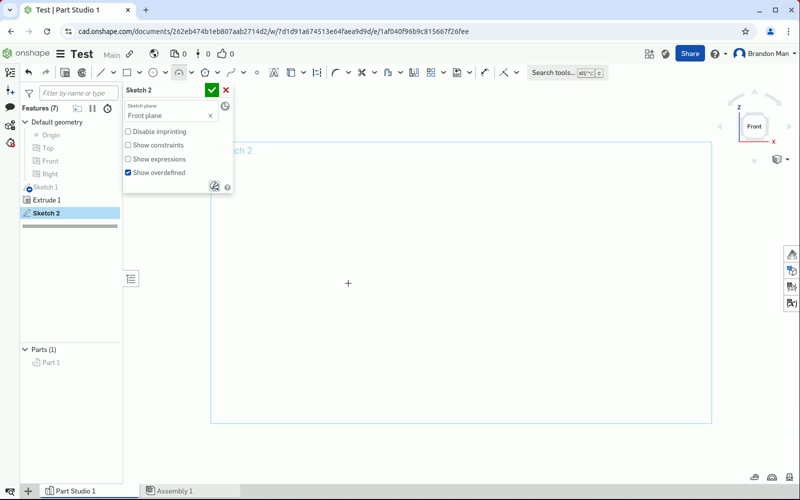
key_up(shift)
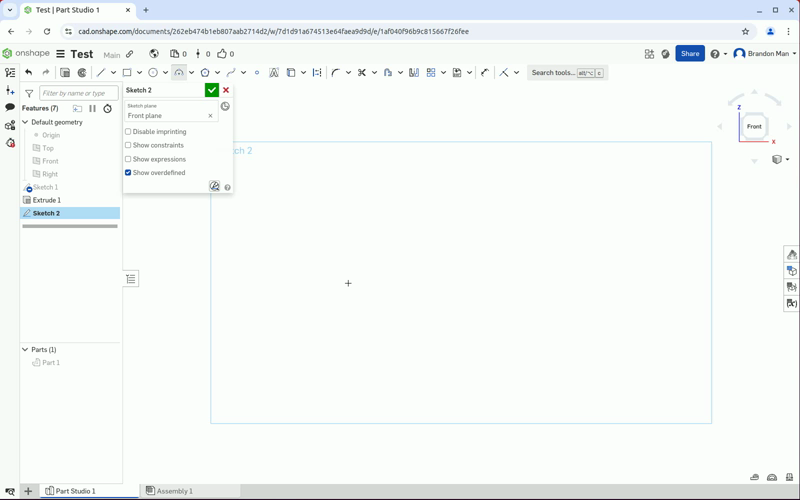
key_down(shift)
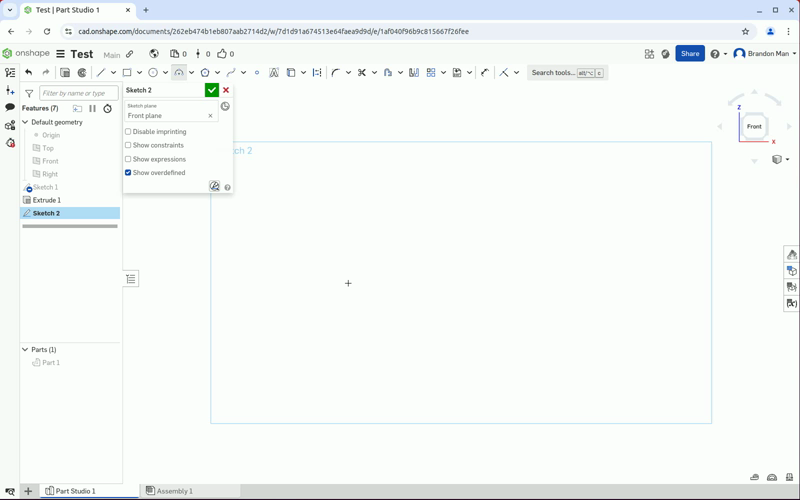
mouse_move(541, 282)
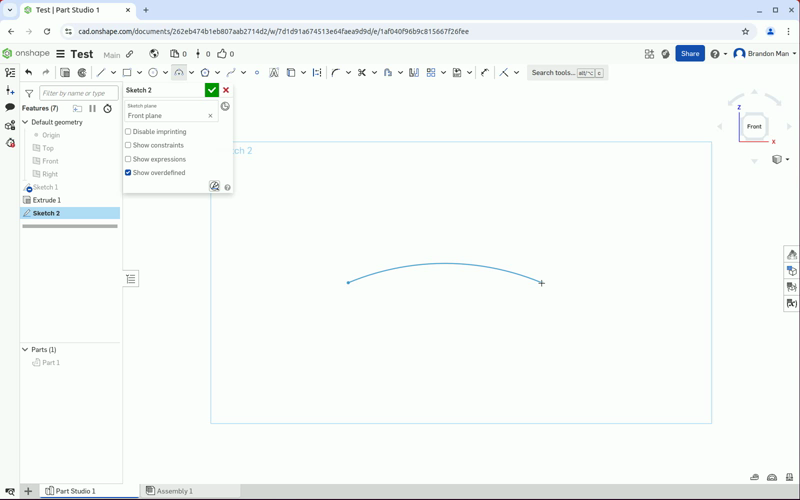
click(541, 282)
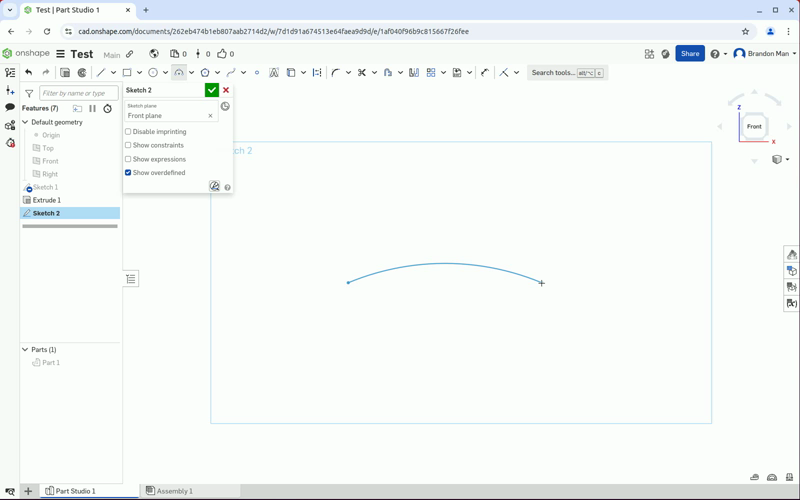
mouse_move(444, 186)
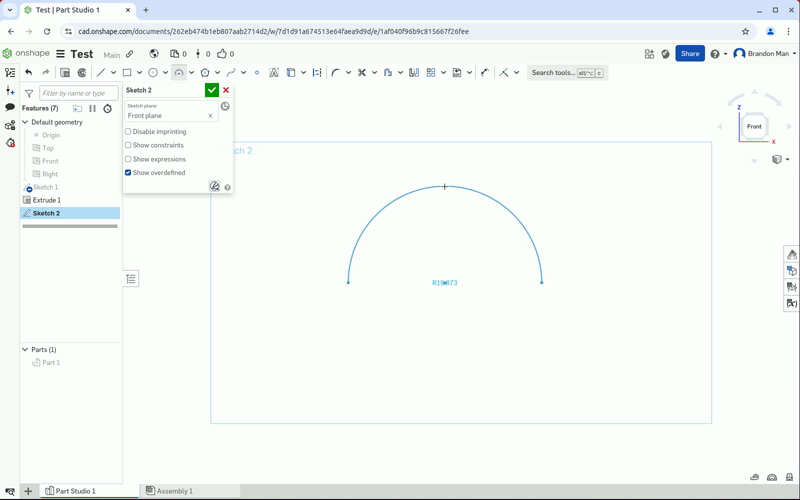
click(444, 186)
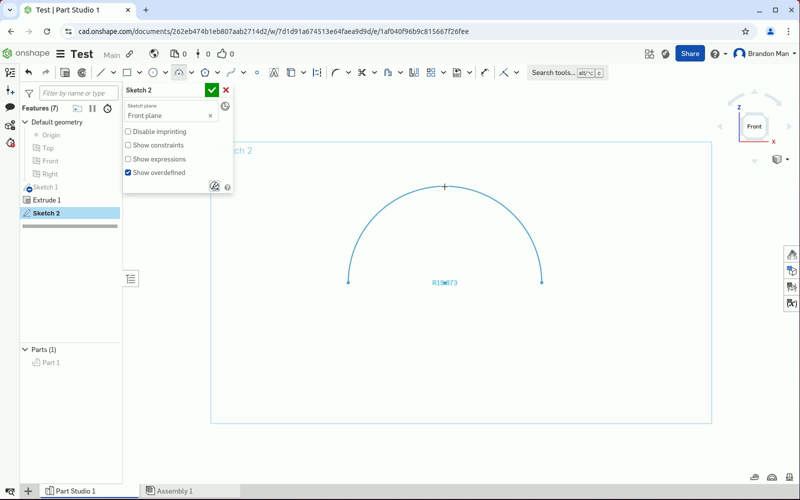
key_up(shift)
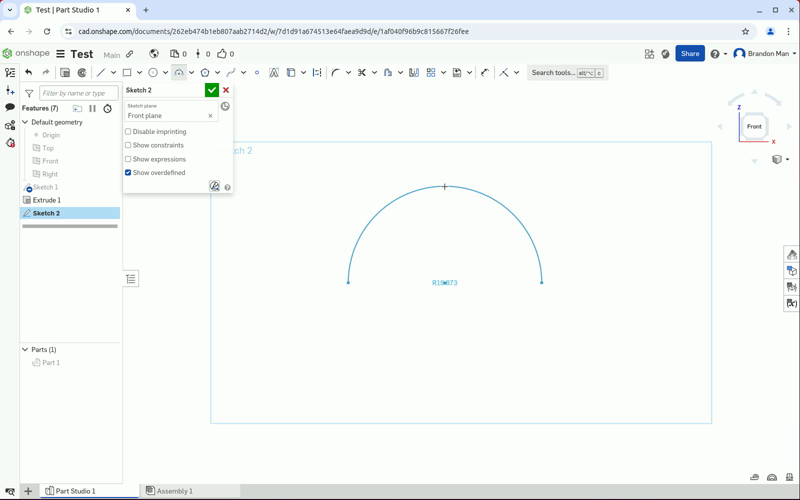
mouse_move(541, 282)
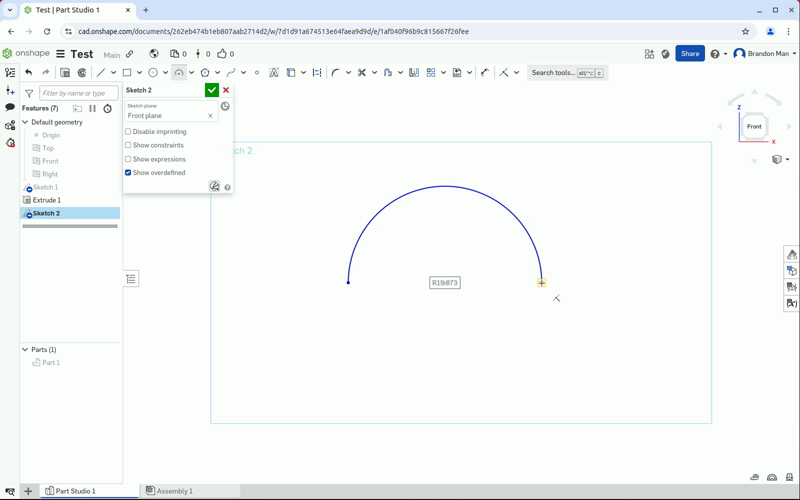
click(541, 282)
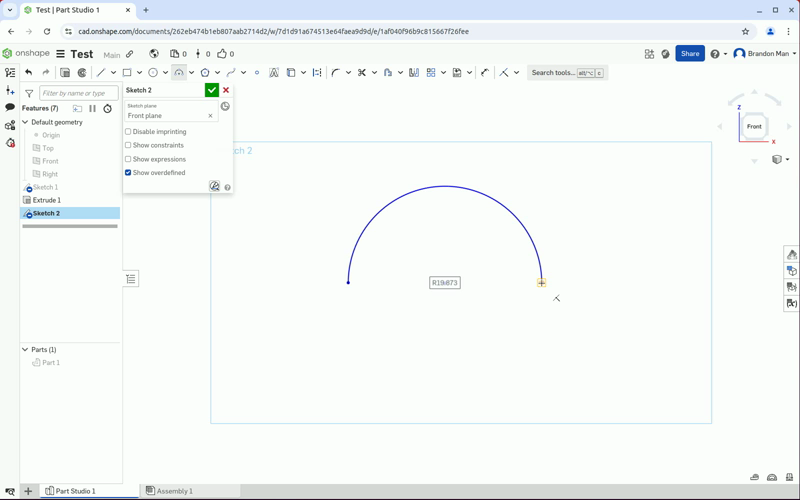
key_down(shift)
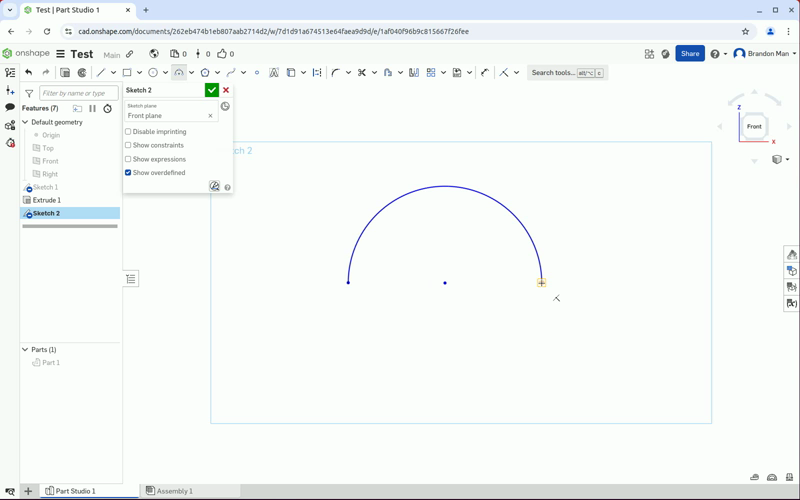
mouse_move(572, 282)
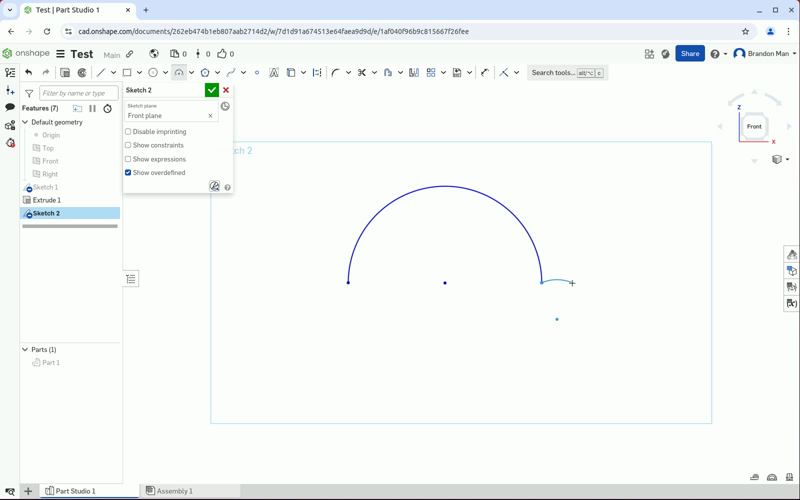
click(572, 282)
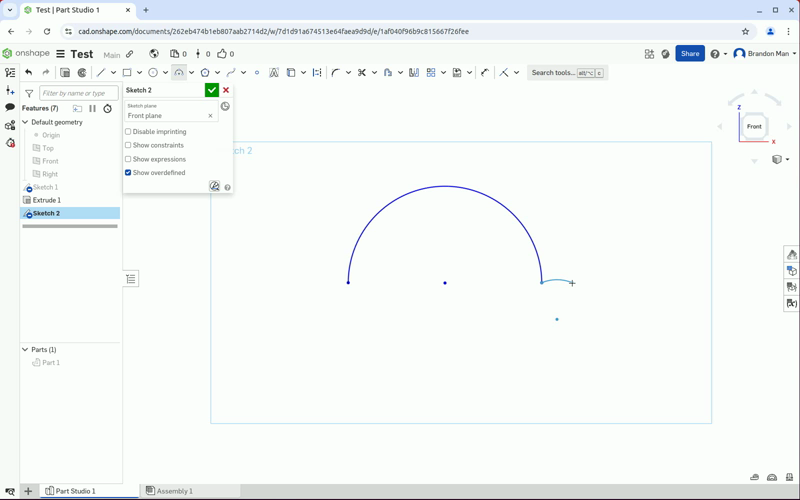
mouse_move(556, 267)
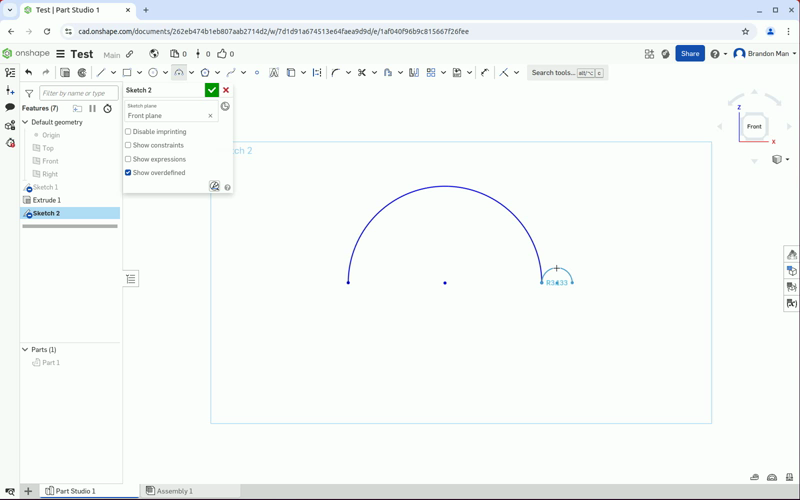
click(556, 267)
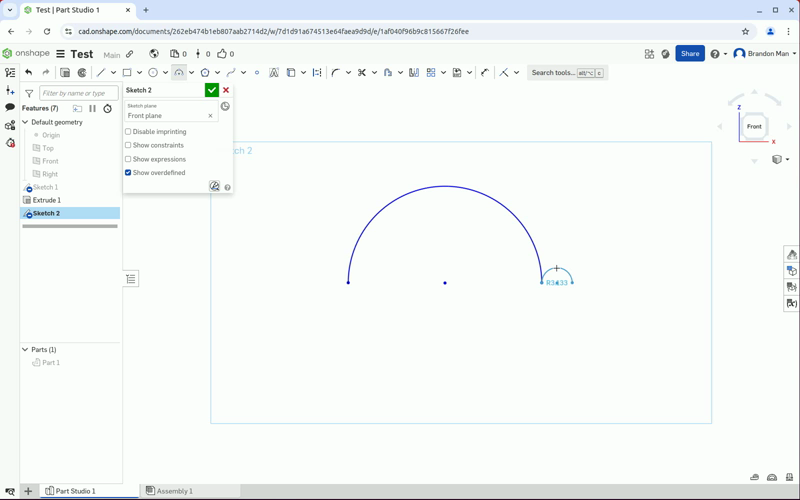
key_up(shift)
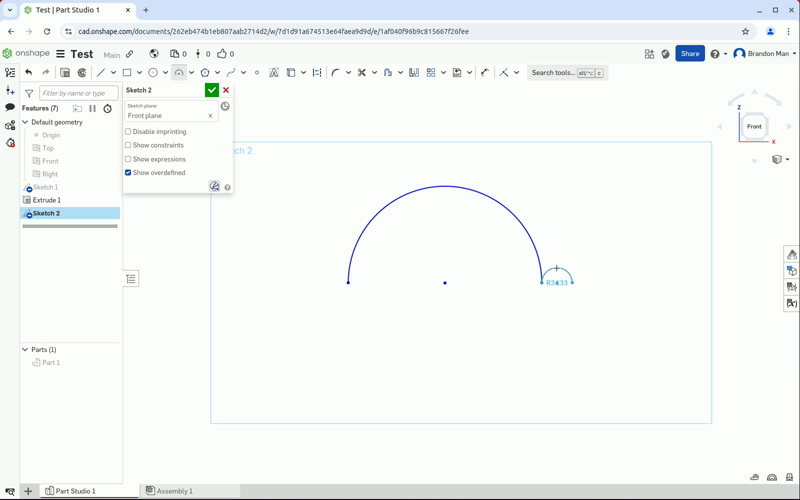
mouse_move(572, 282)
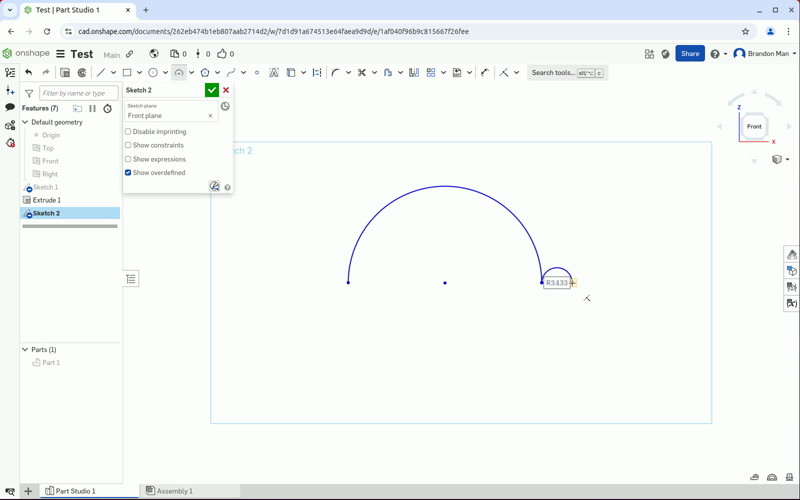
click(572, 282)
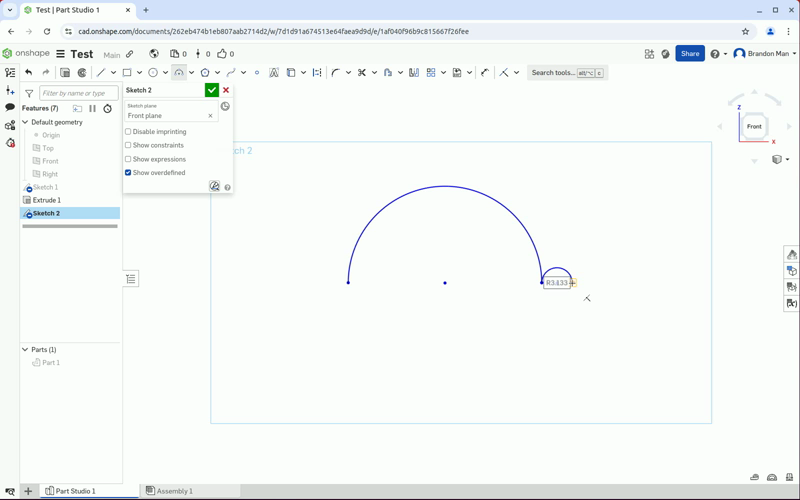
key_down(shift)
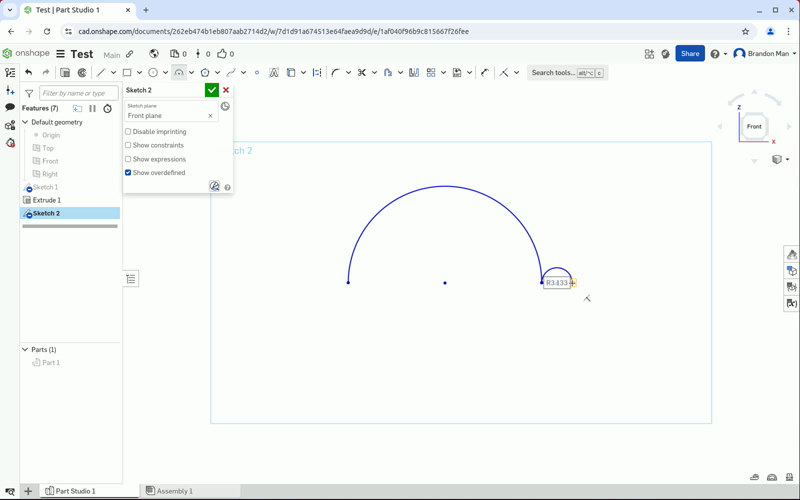
mouse_move(378, 282)
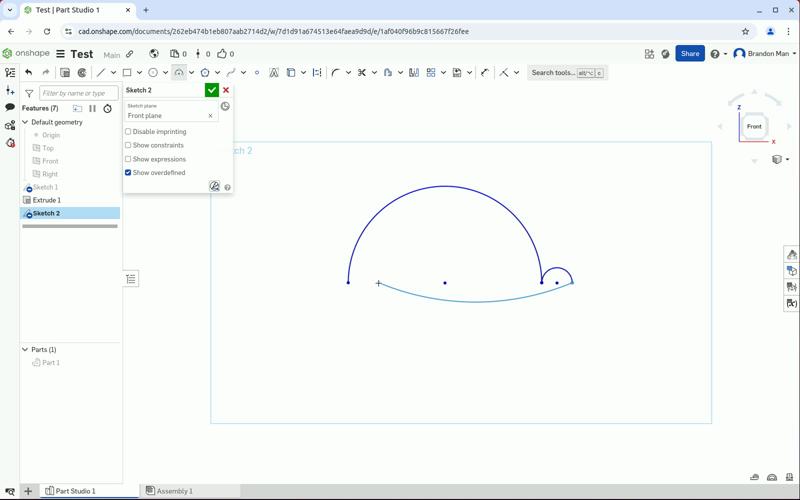
click(378, 282)
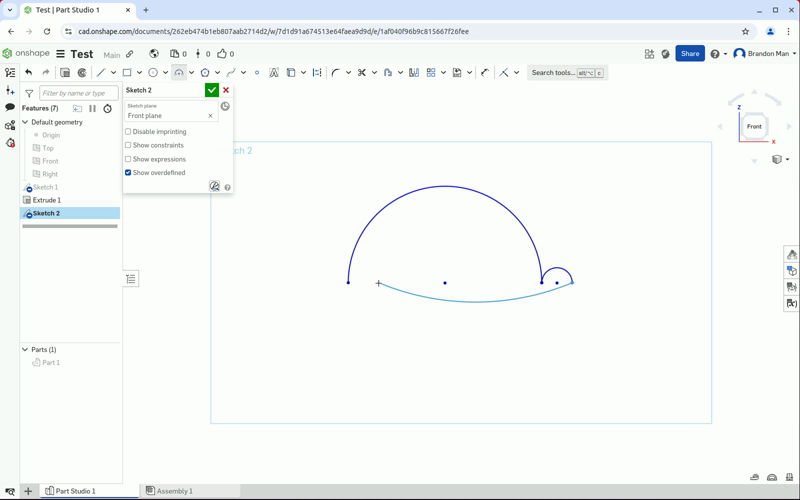
mouse_move(475, 379)
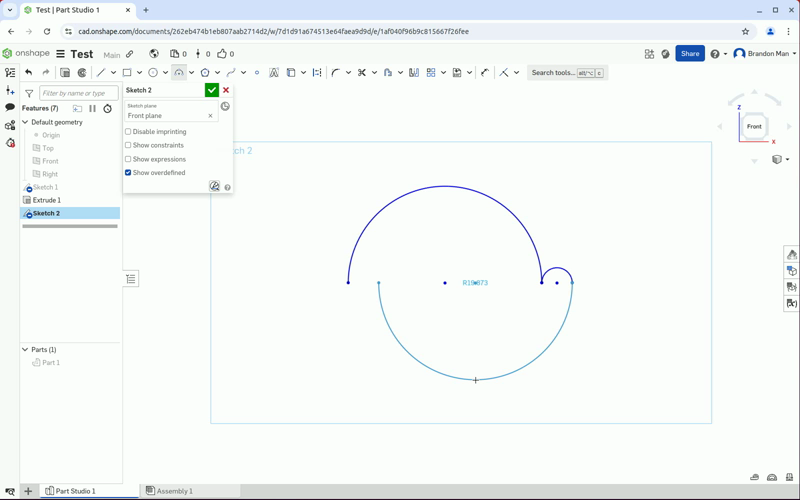
click(475, 379)
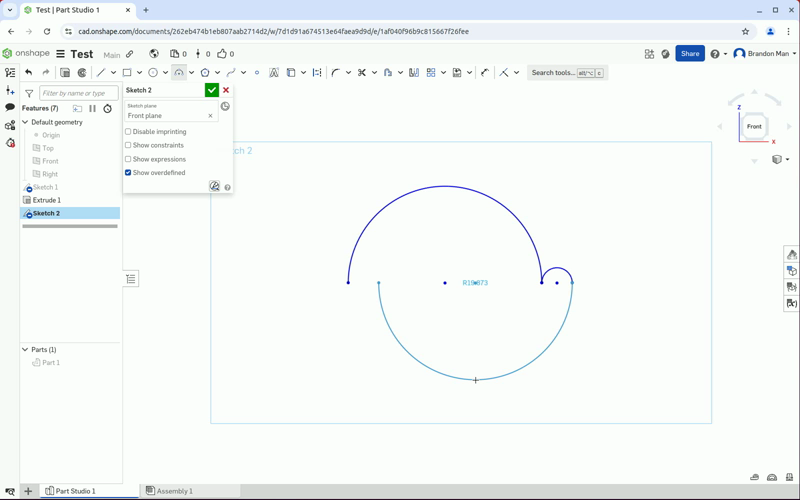
key_up(shift)
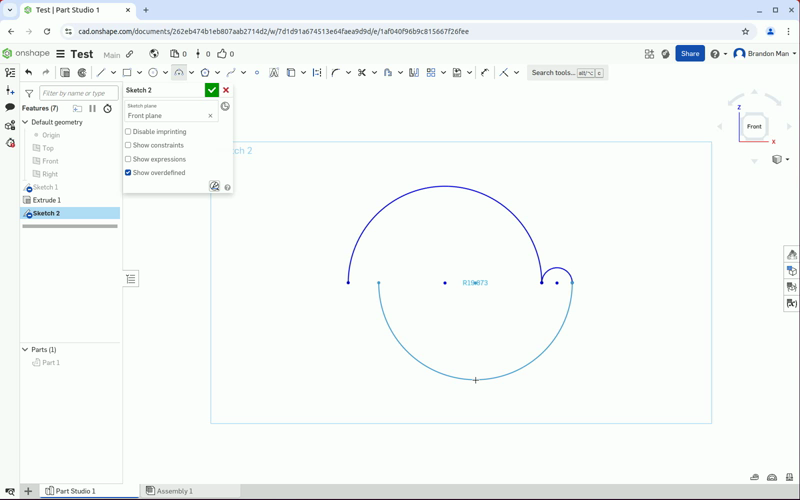
mouse_move(378, 282)
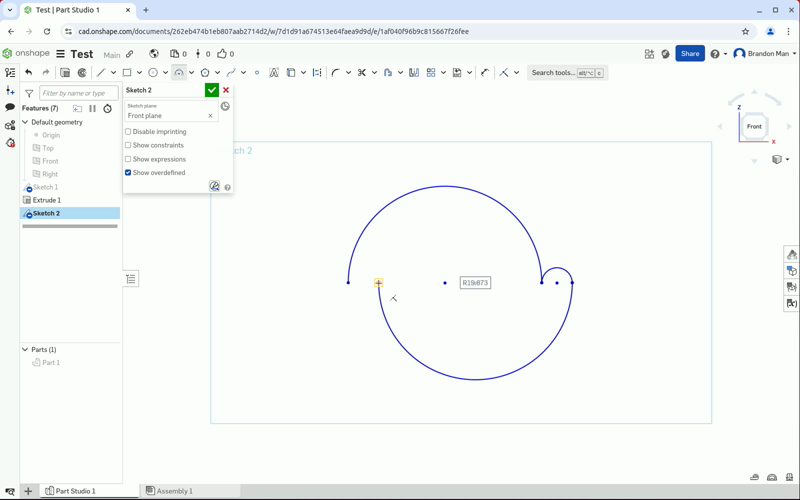
click(378, 282)
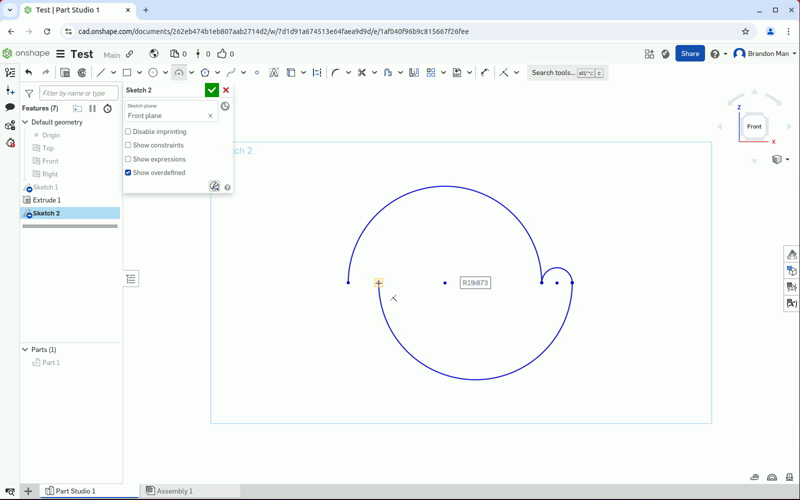
mouse_move(348, 282)
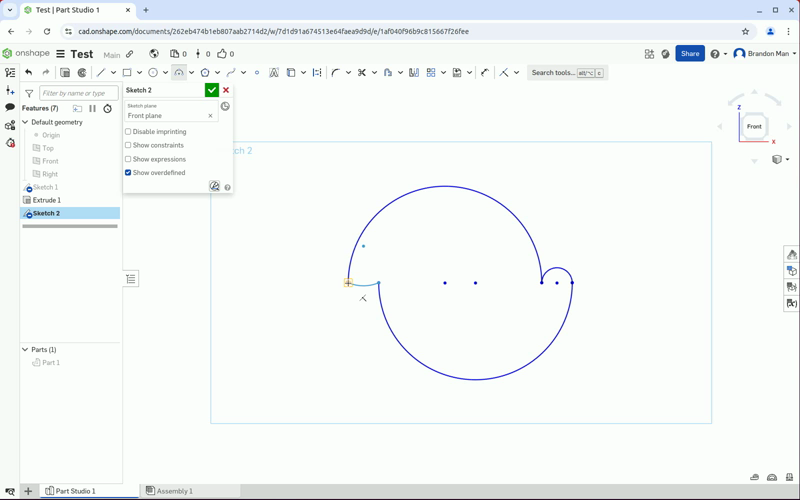
click(348, 282)
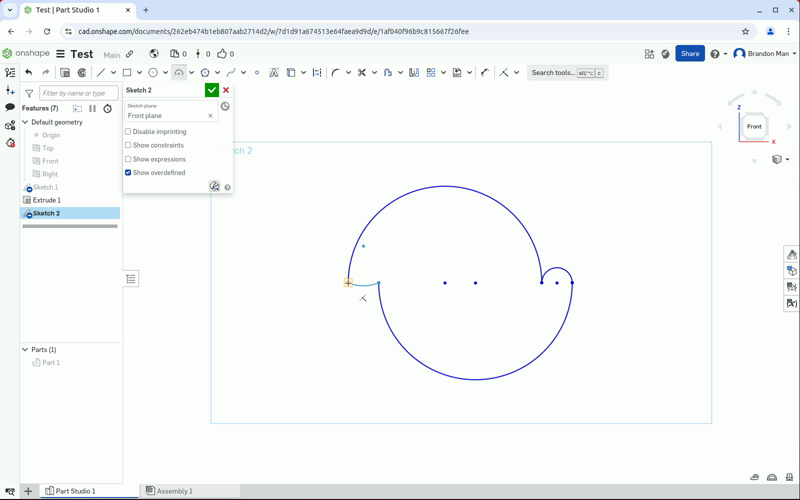
key_down(shift)
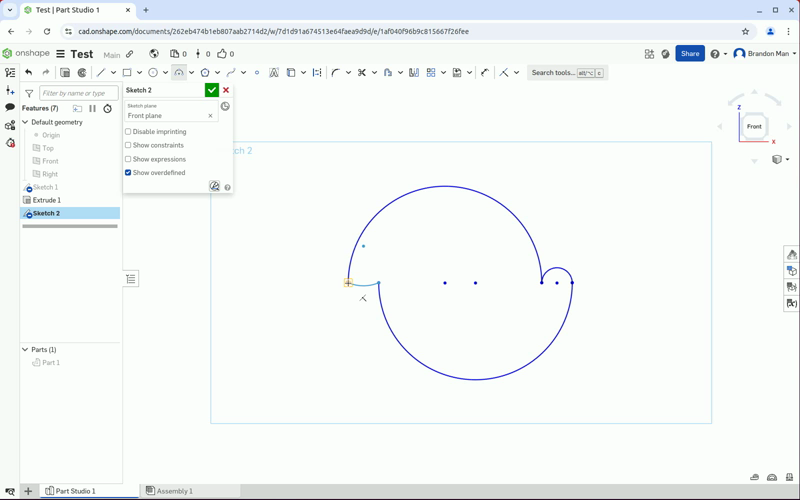
mouse_move(363, 267)
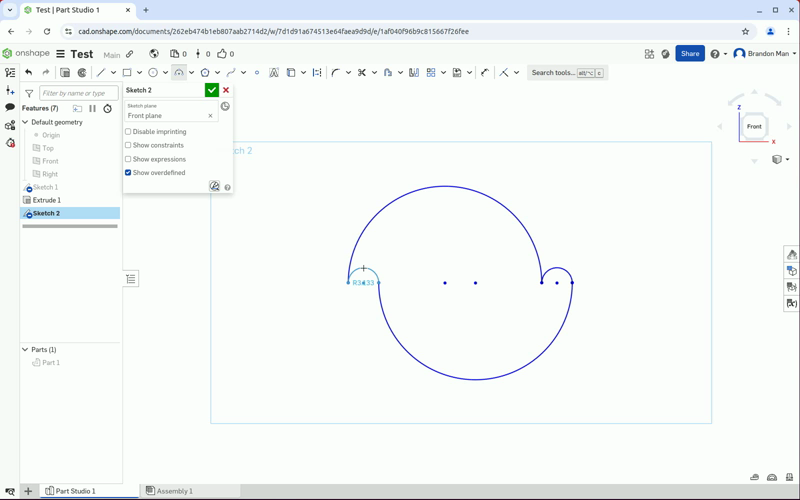
click(363, 267)
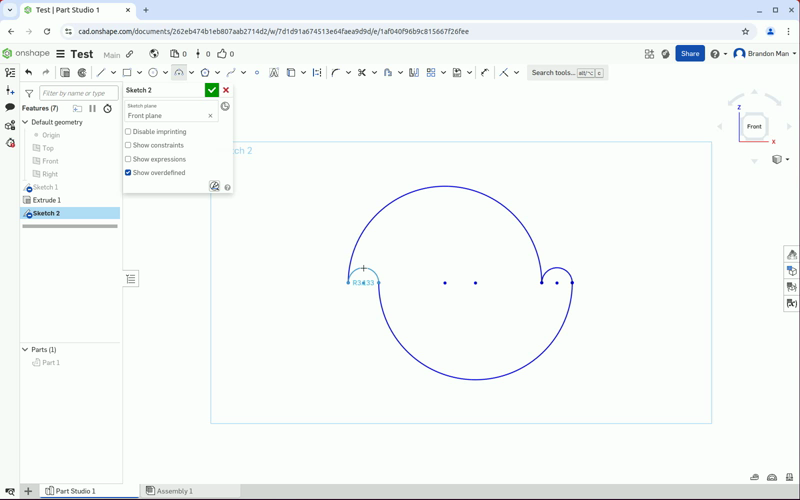
key_up(shift)
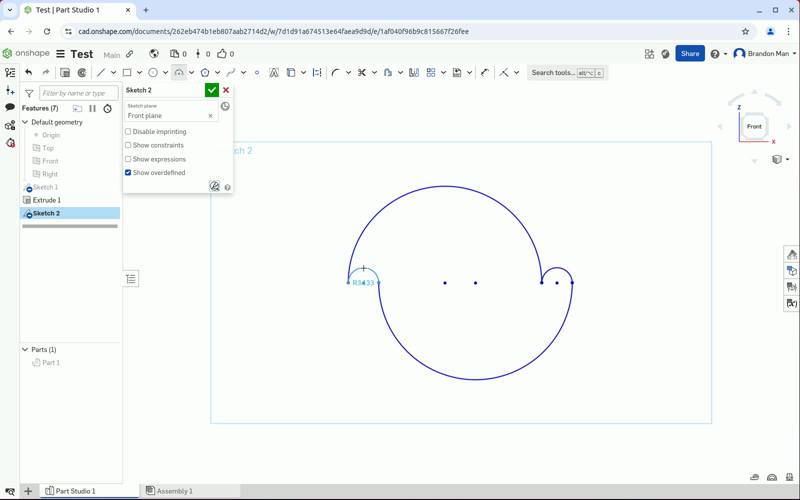
key(esc)
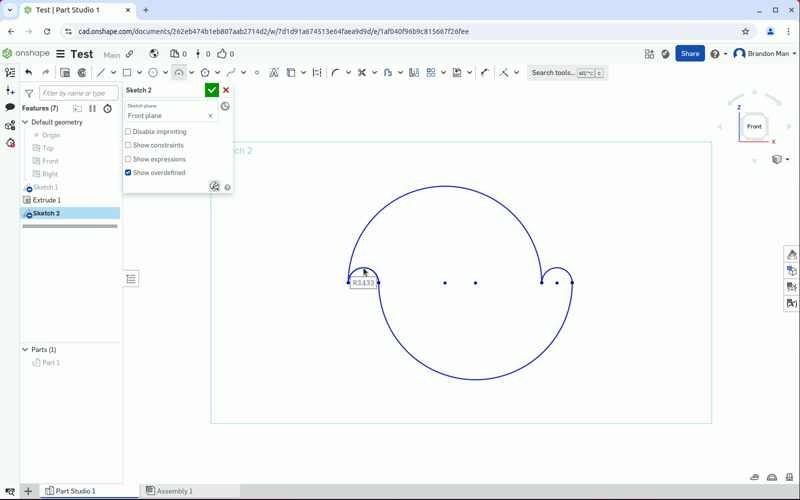
key(c)
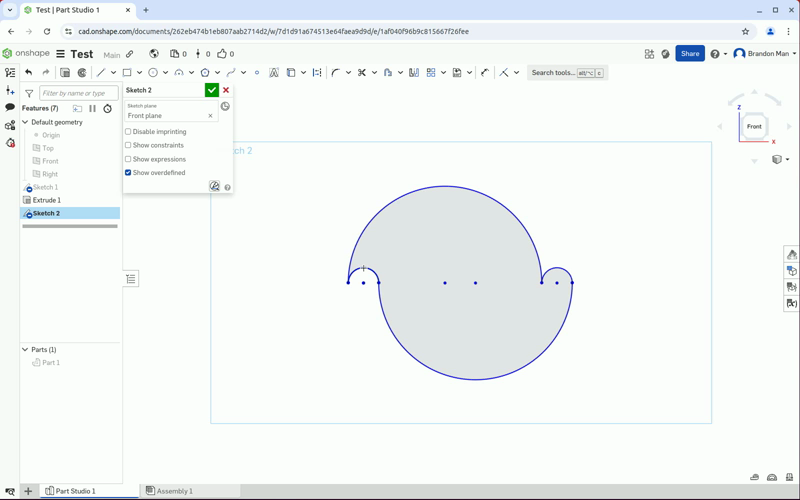
key_down(shift)
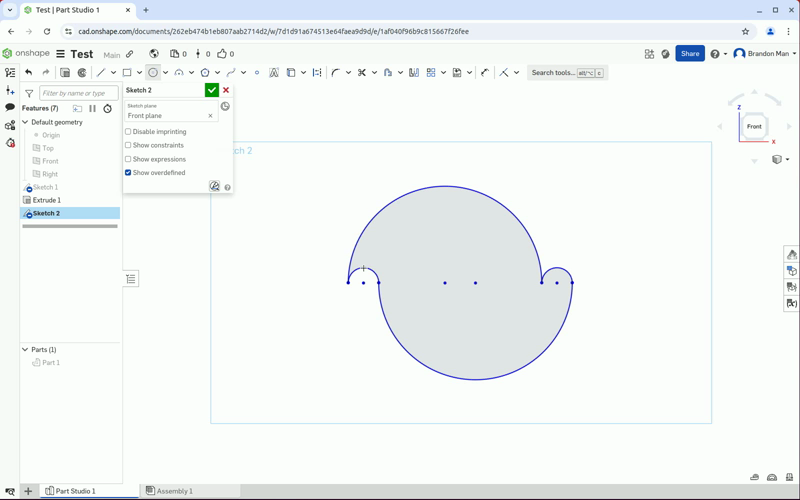
mouse_move(458, 282)
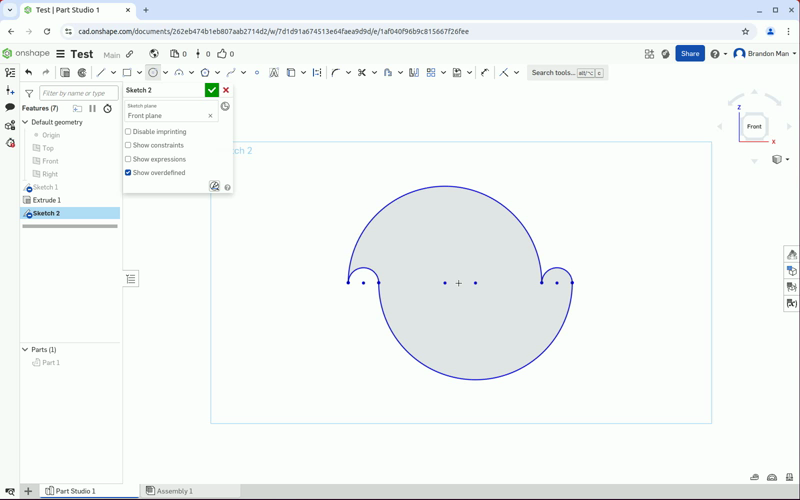
click(458, 282)
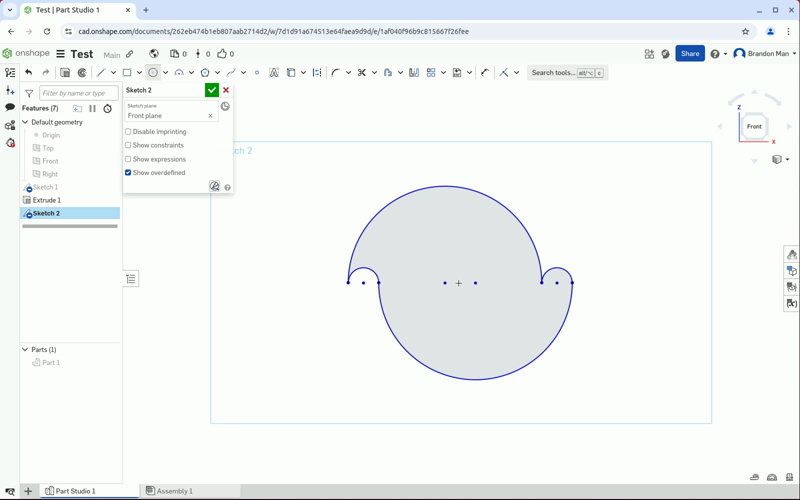
key_up(shift)
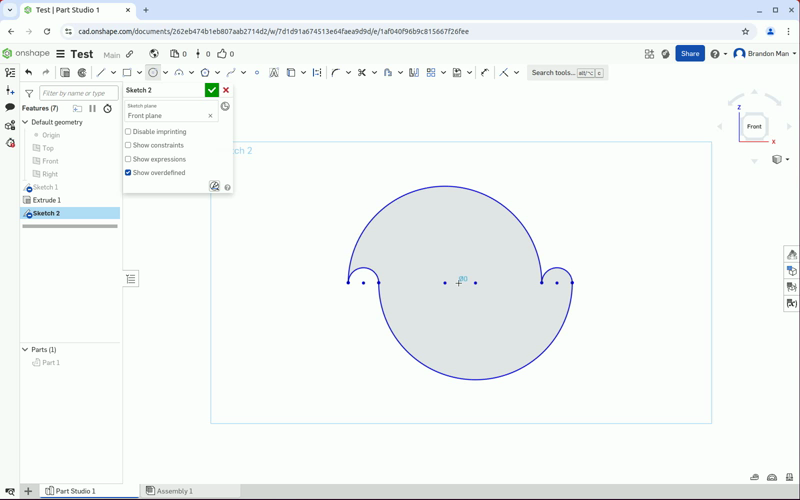
mouse_move(534, 282)
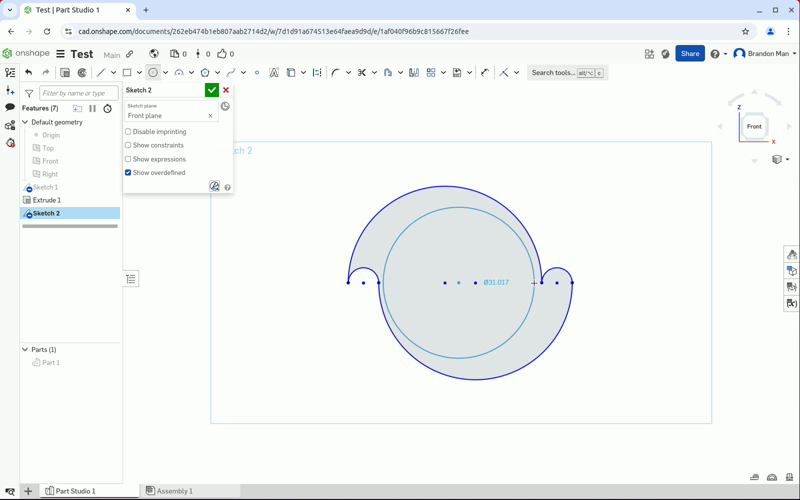
click(534, 282)
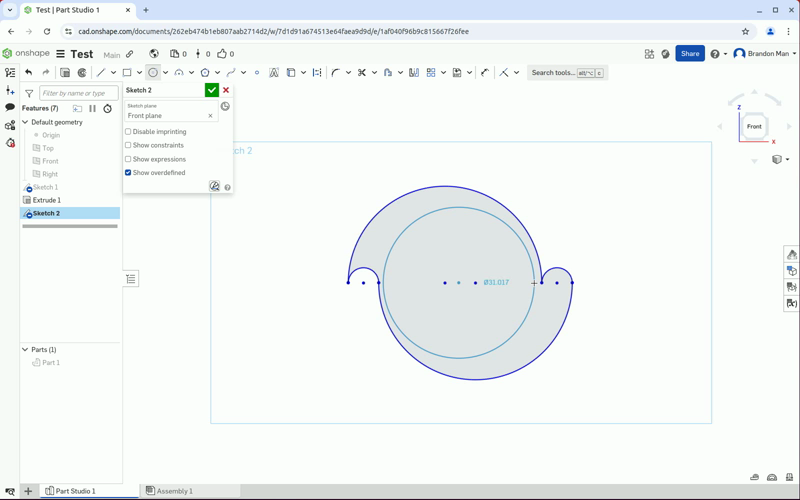
key(esc)
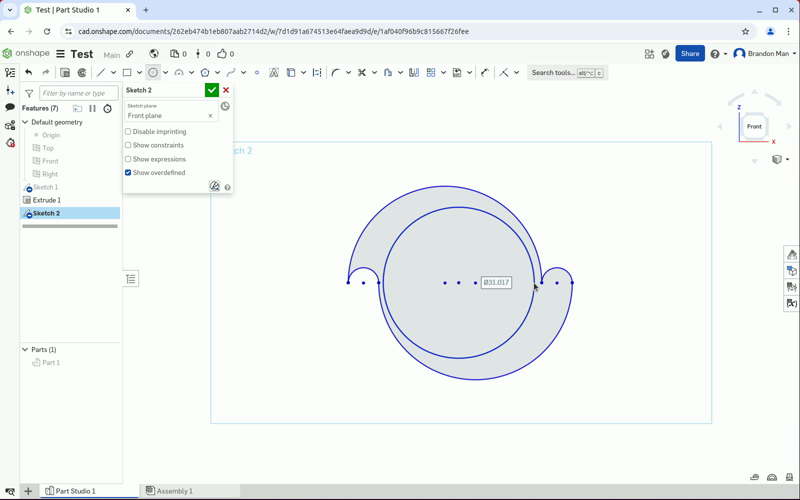
key(c)
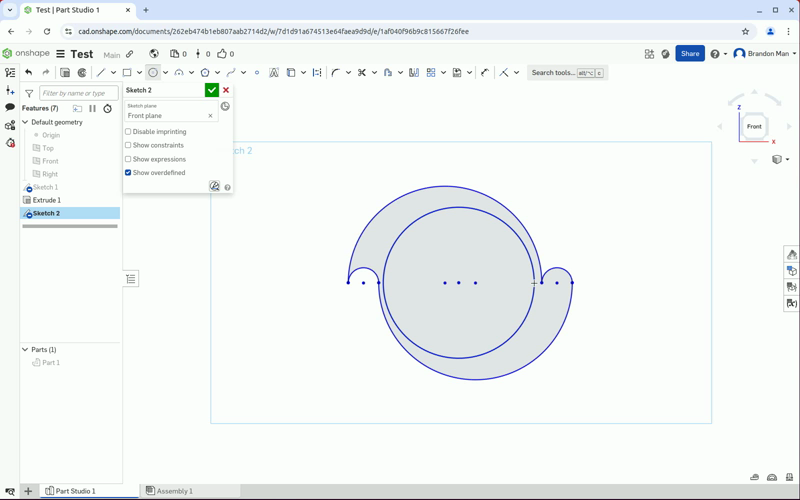
key_down(shift)
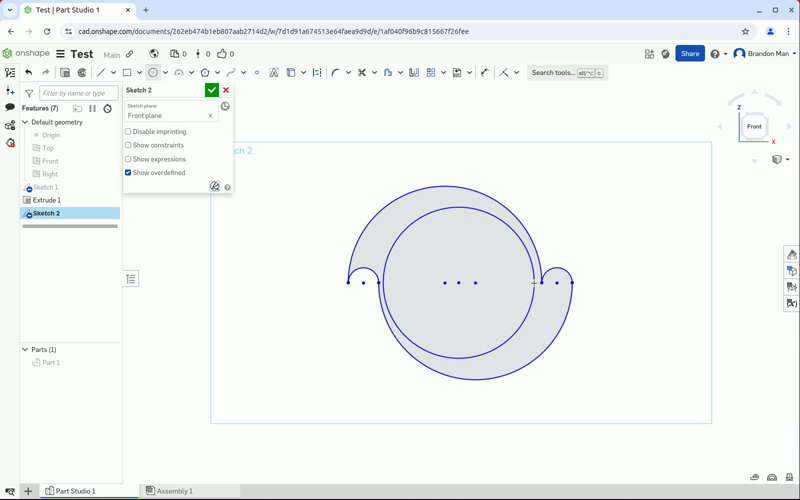
mouse_move(558, 282)
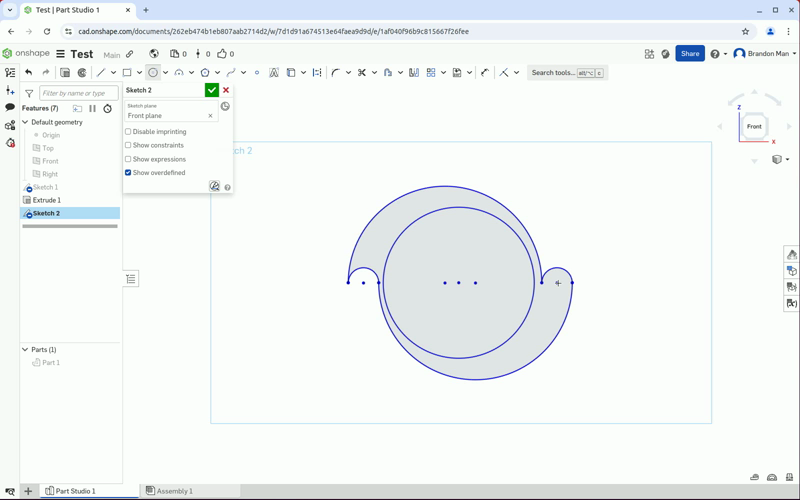
scroll(6)
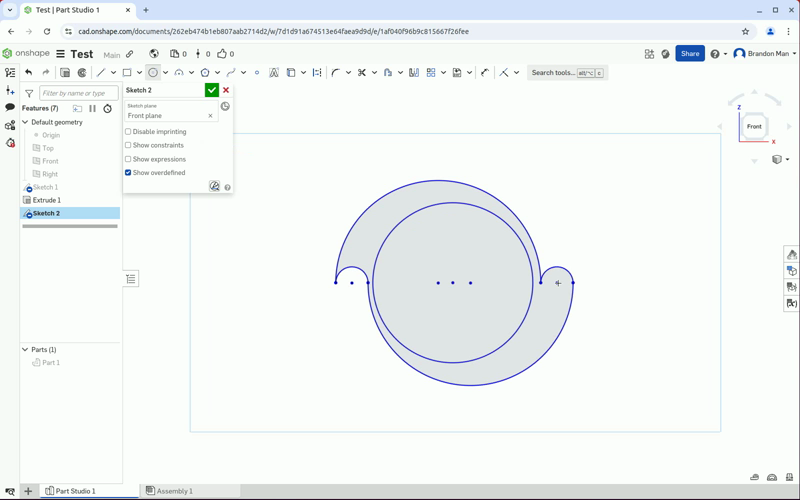
scroll(6)
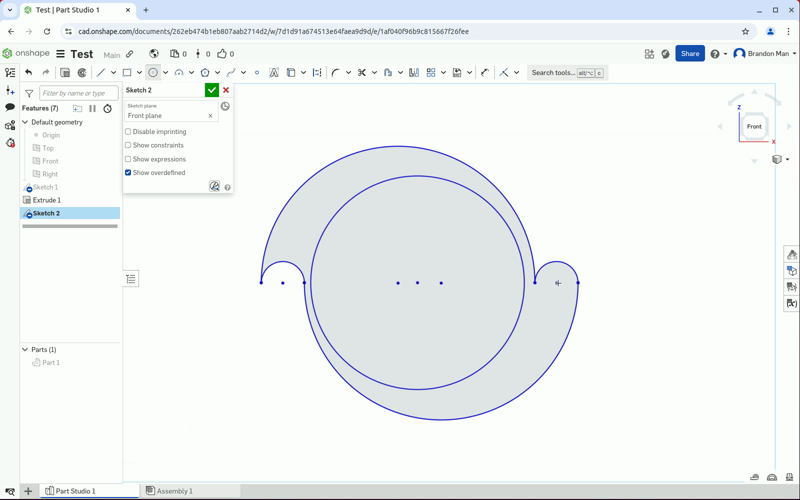
scroll(6)
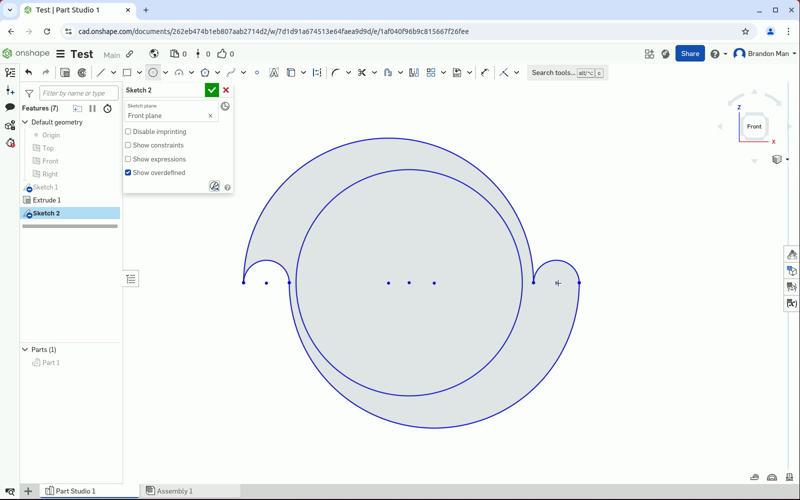
scroll(6)
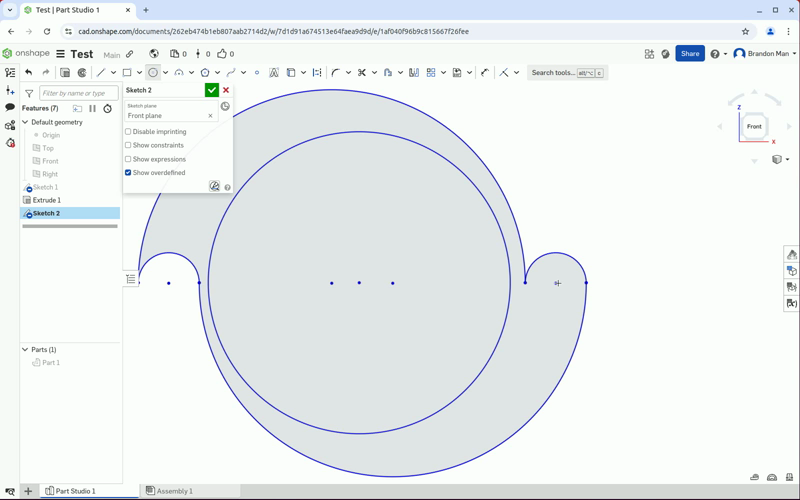
scroll(6)
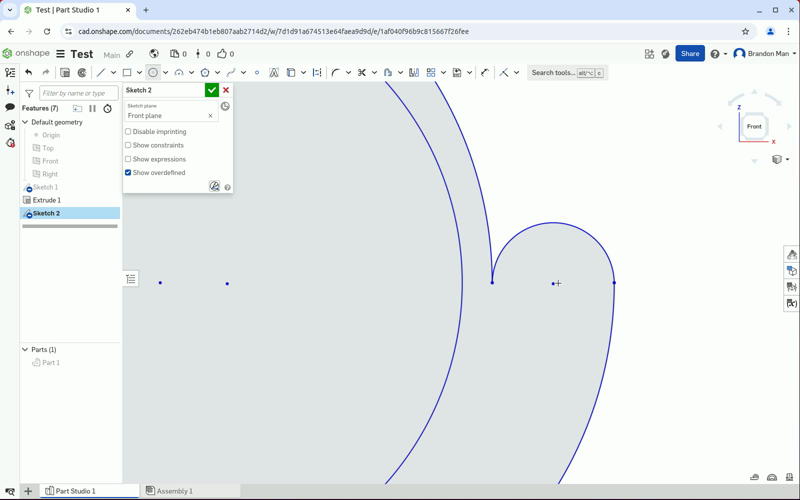
scroll(6)
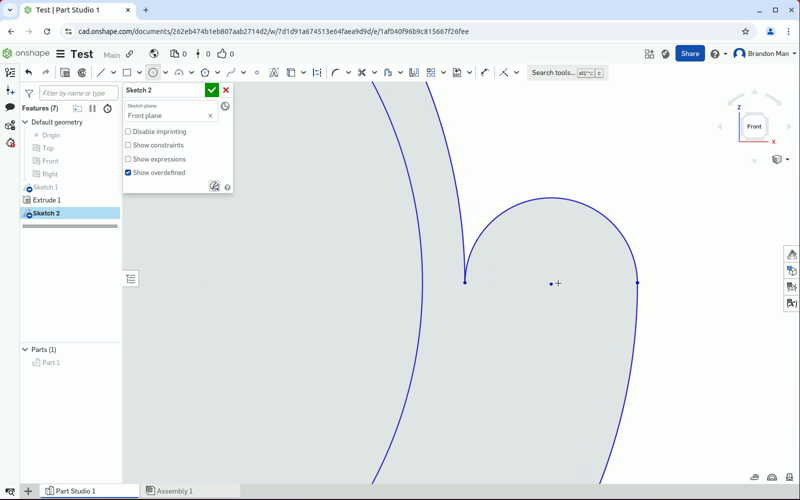
scroll(6)
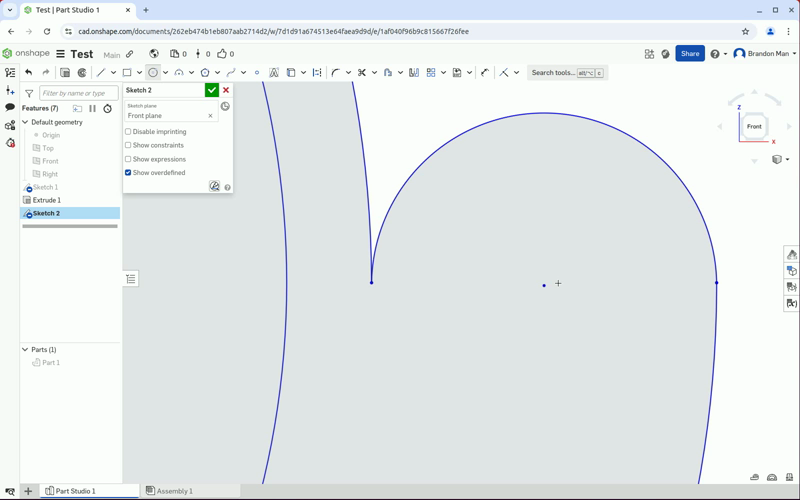
click(558, 282)
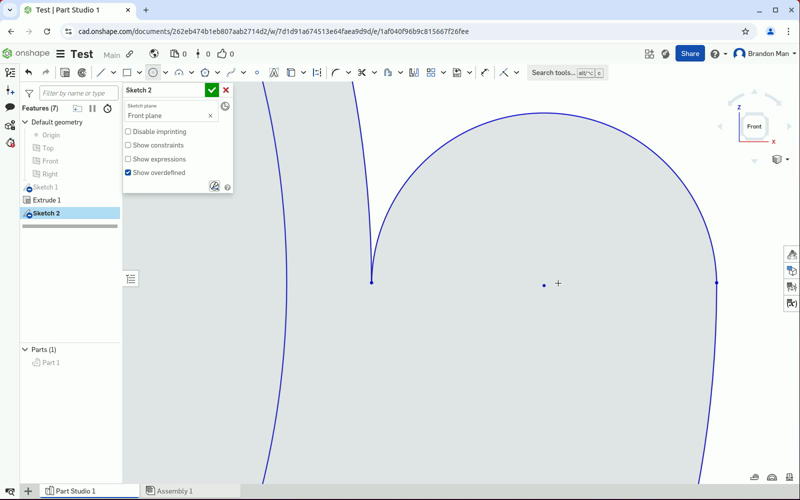
scroll(-6)
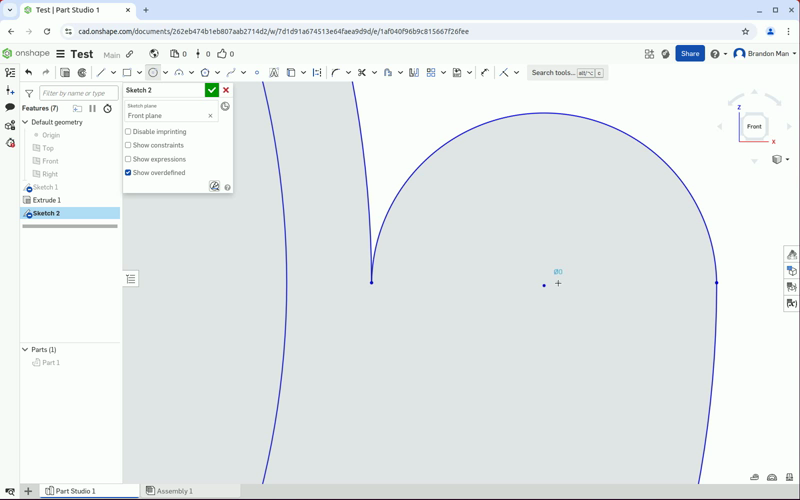
scroll(-6)
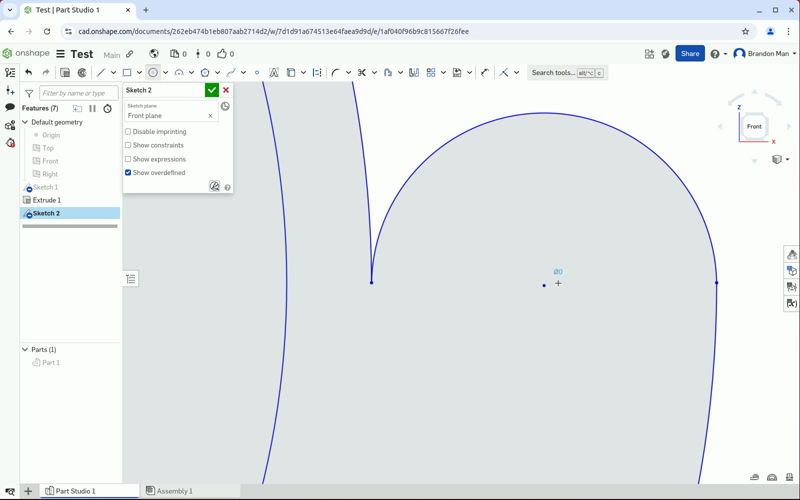
scroll(-6)
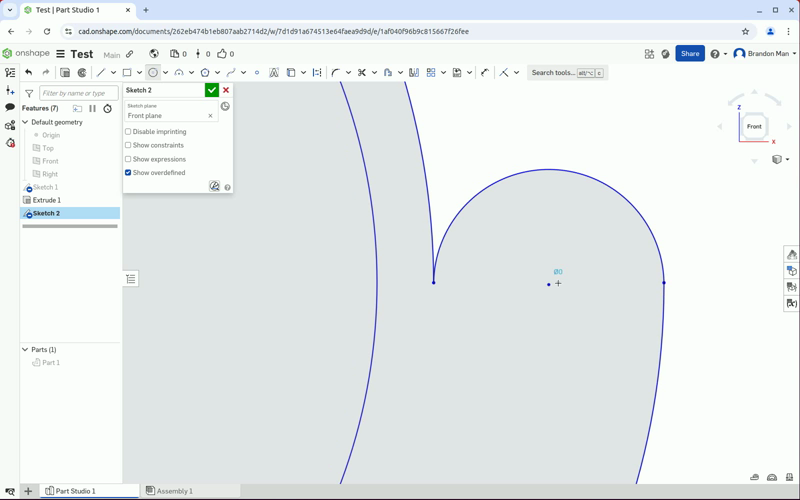
scroll(-6)
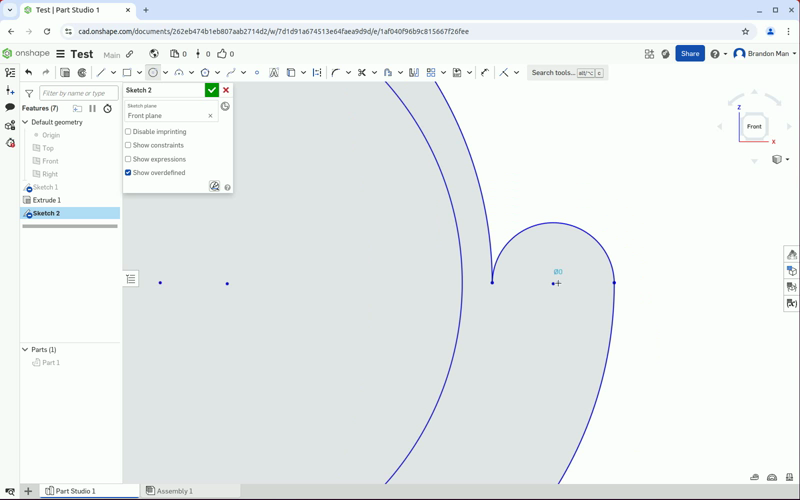
scroll(-6)
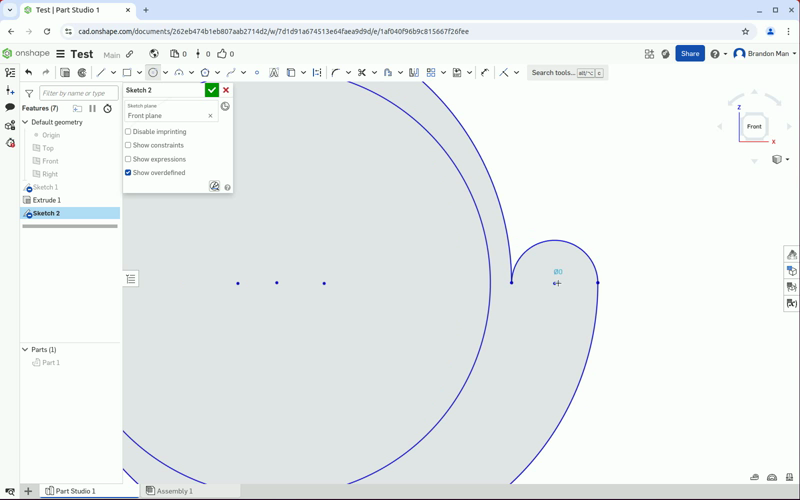
scroll(-6)
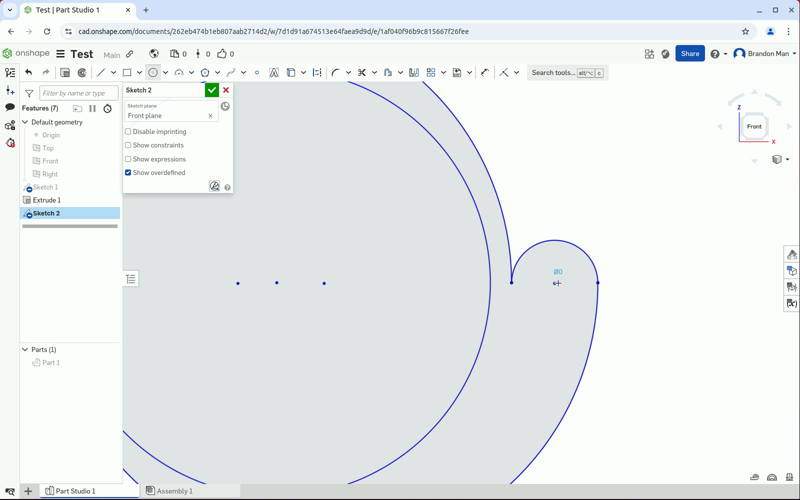
scroll(-6)
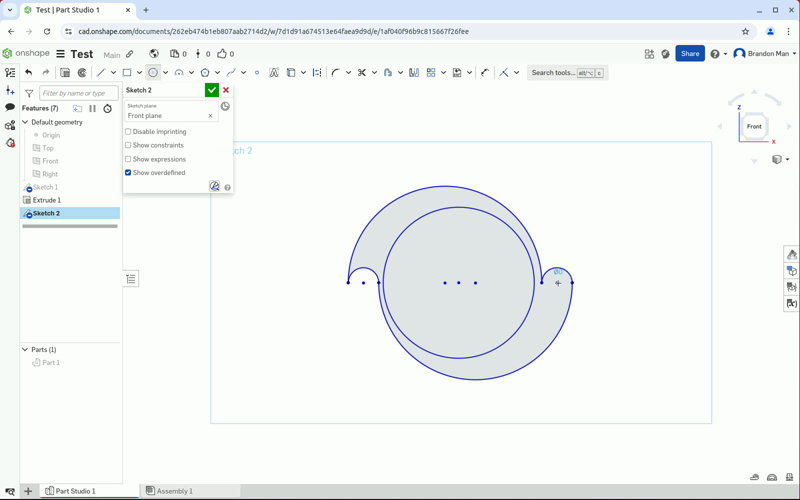
key_up(shift)
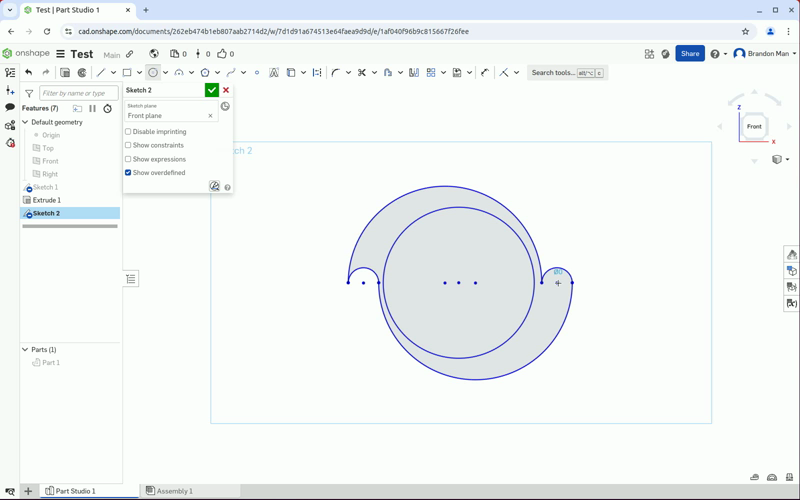
mouse_move(565, 282)
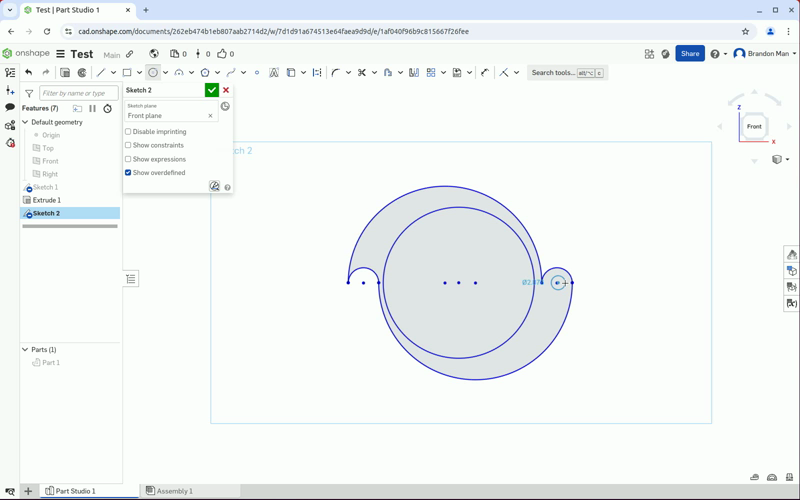
click(565, 282)
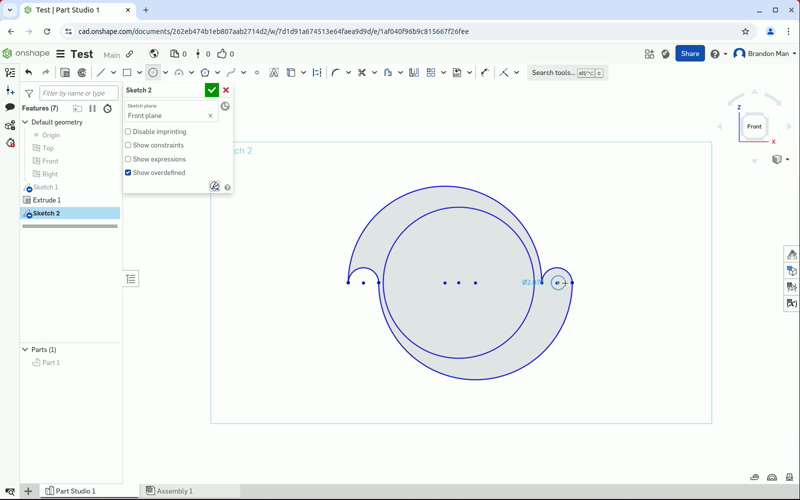
key(esc)
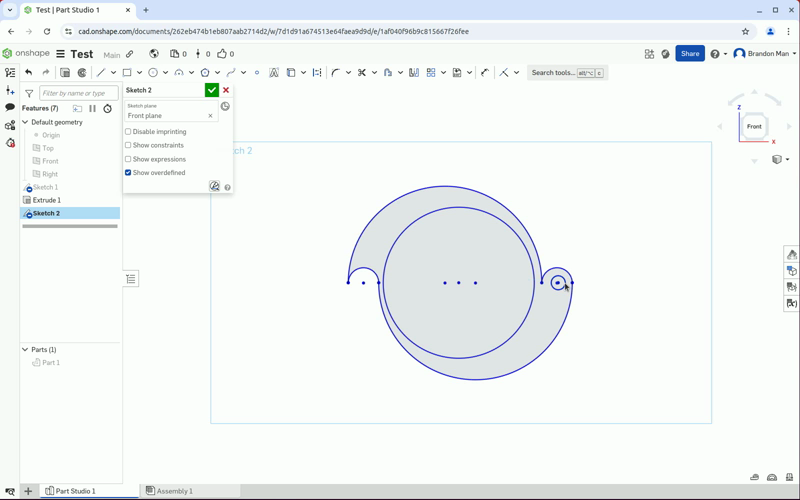
mouse_move(365, 269)
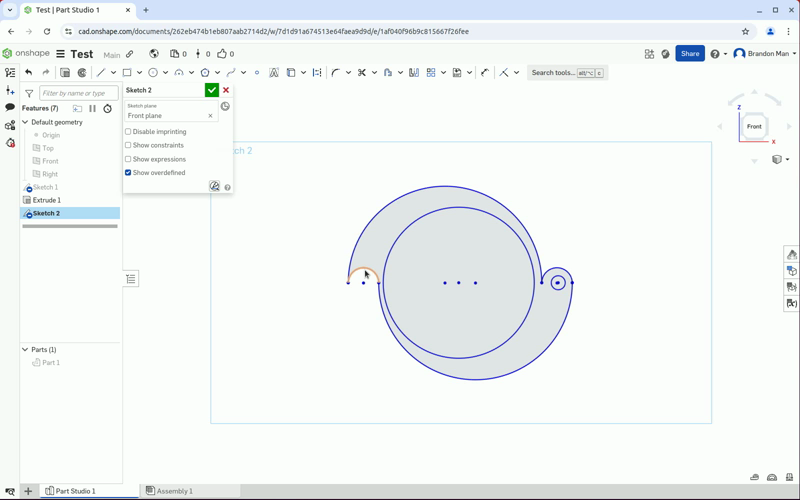
click(365, 269)
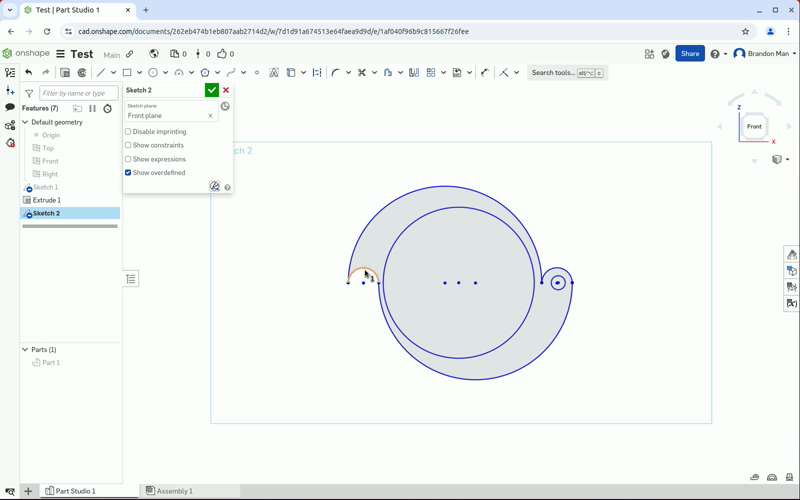
mouse_move(73, 352)
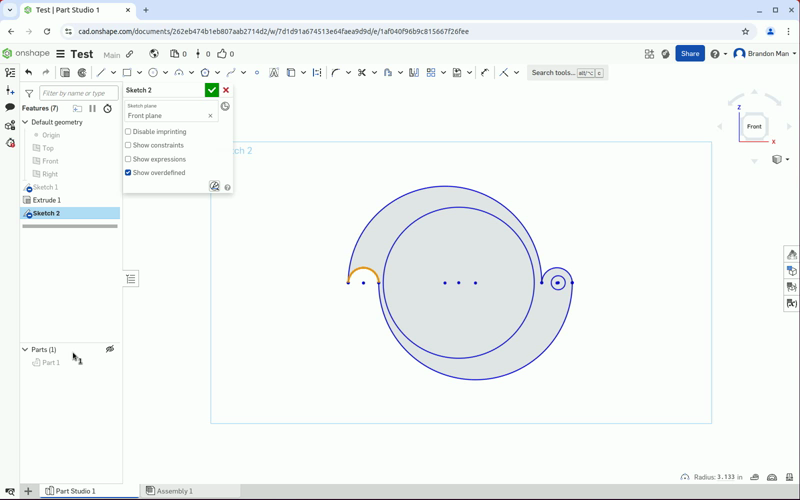
key(shift+y)
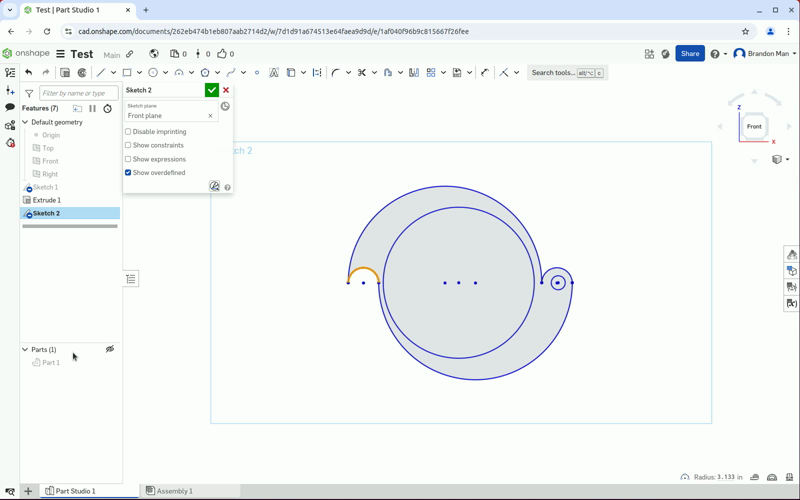
key(shift+e)
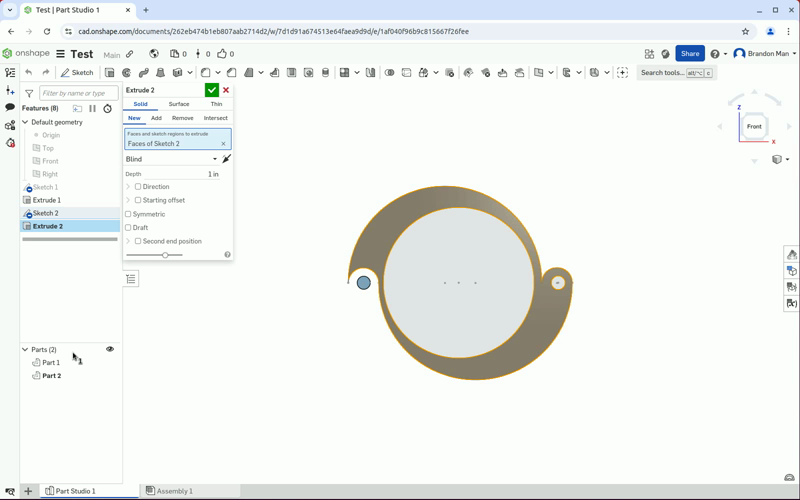
mouse_move(143, 106)
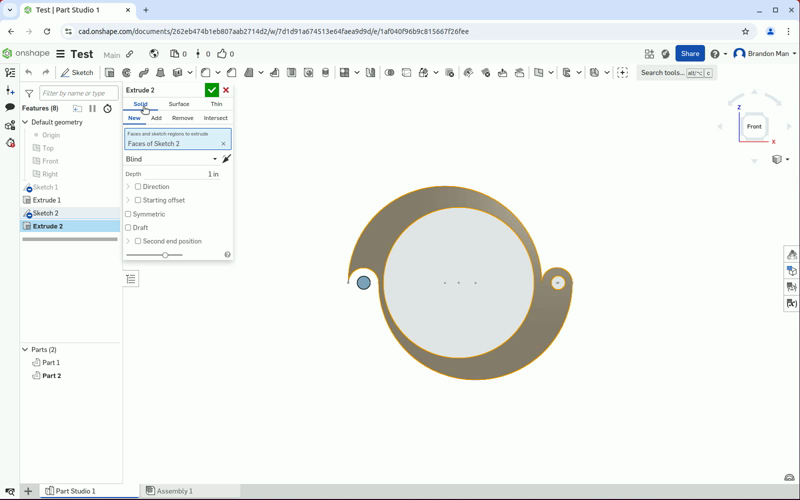
click(143, 106)
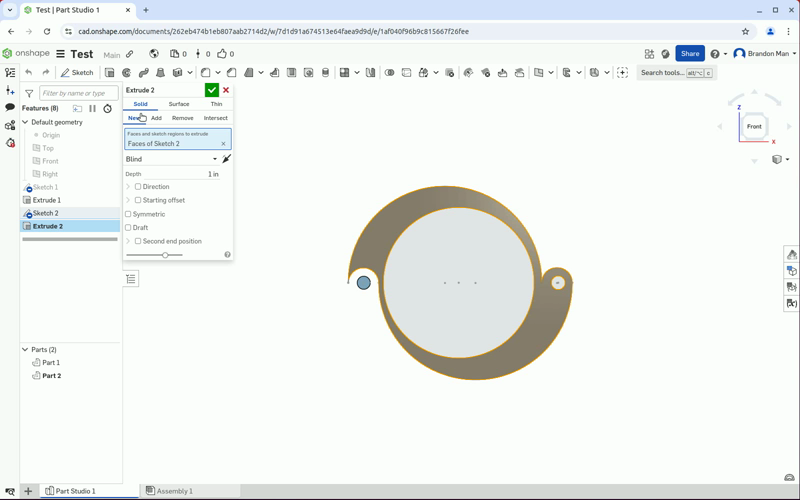
mouse_move(137, 120)
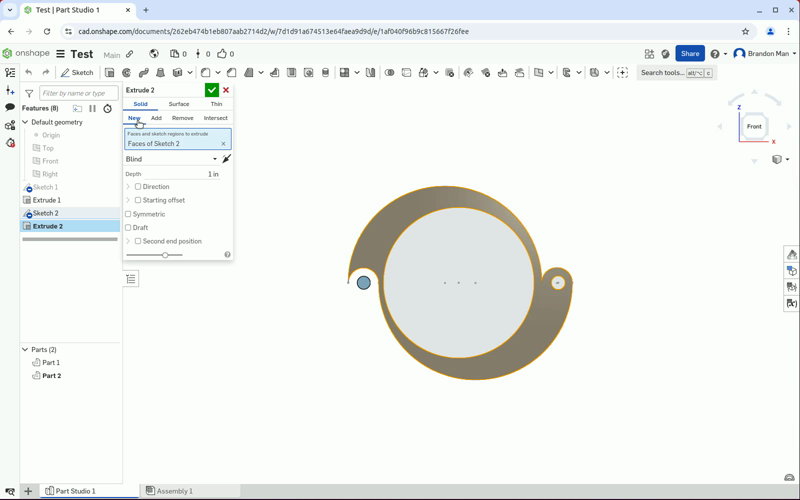
click(137, 120)
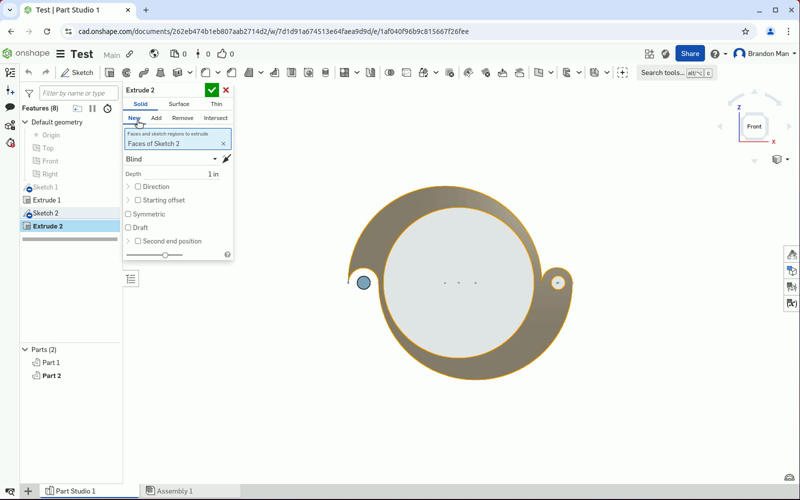
key(tab, 4)
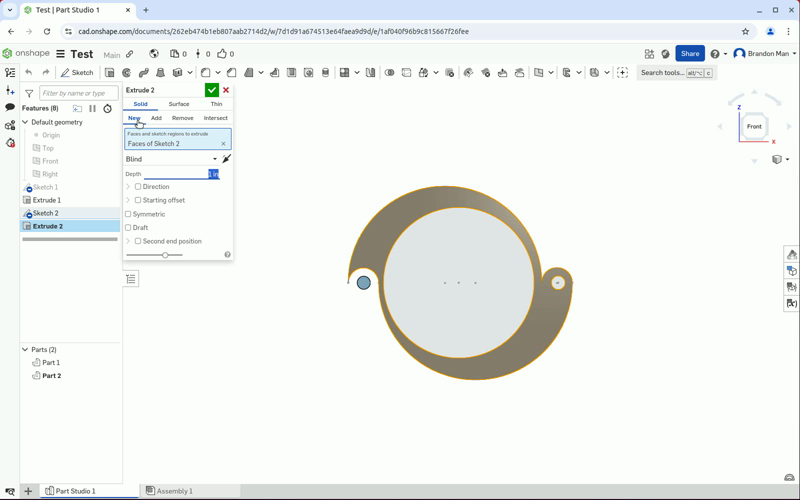
text(8.425)
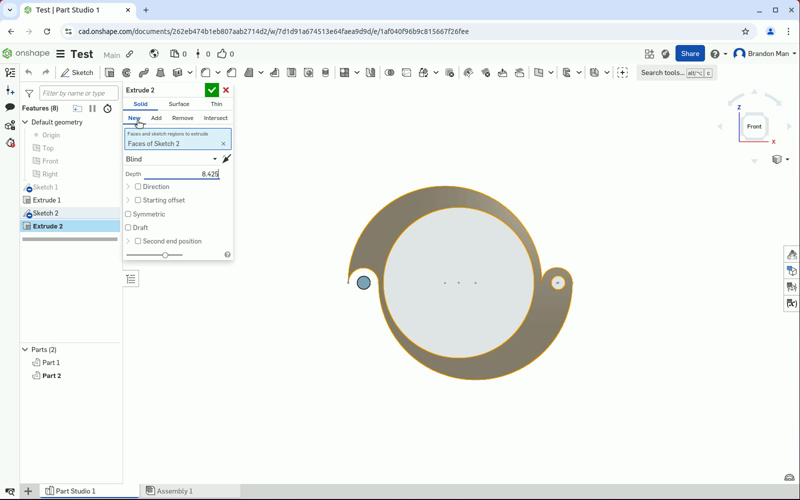
key(enter)
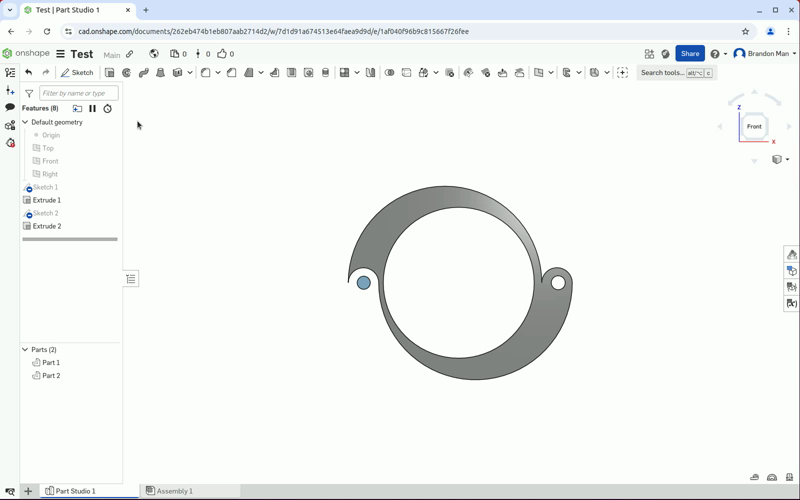
key(shift+h)
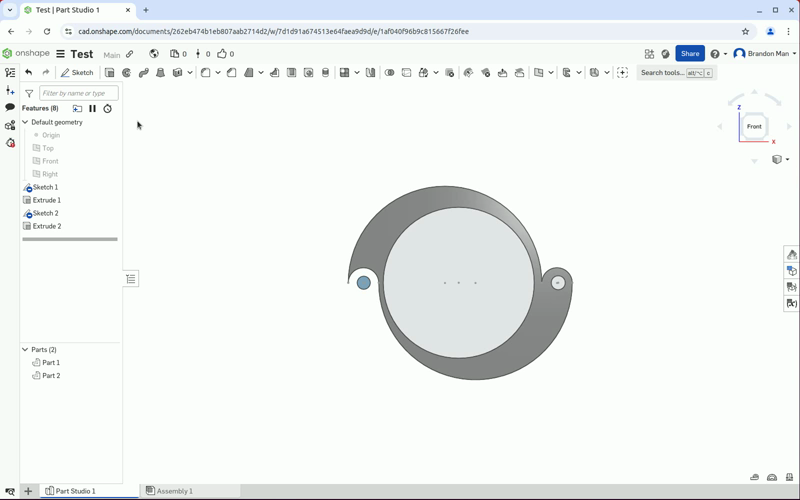
key(shift+h)
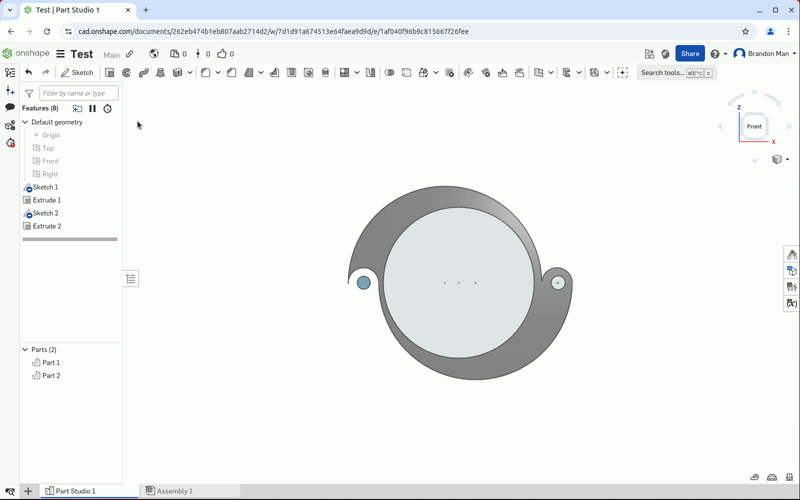
key(shift+7)
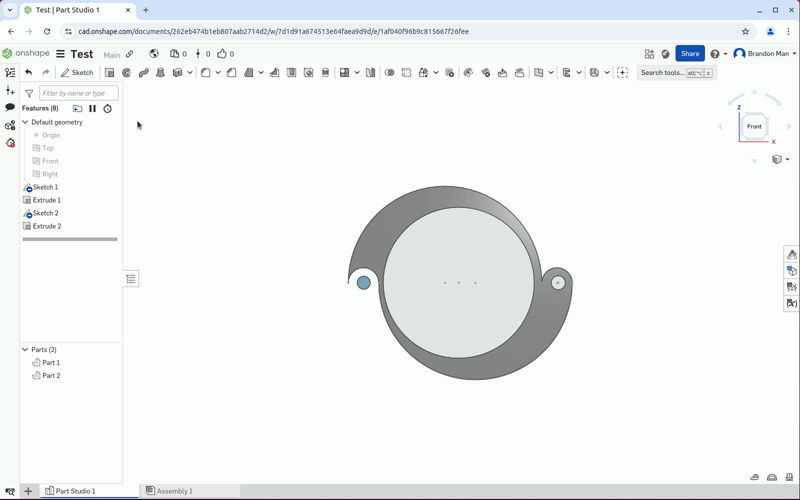
key(left, 2)
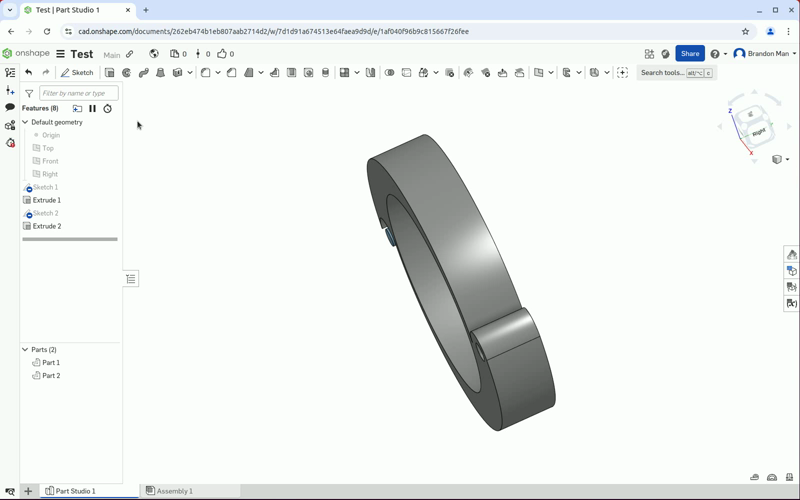
key(down, 2)
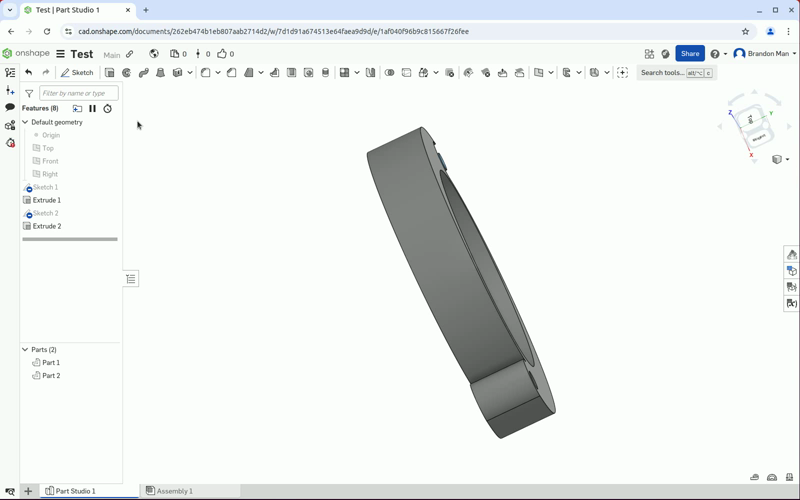
key(up, 2)
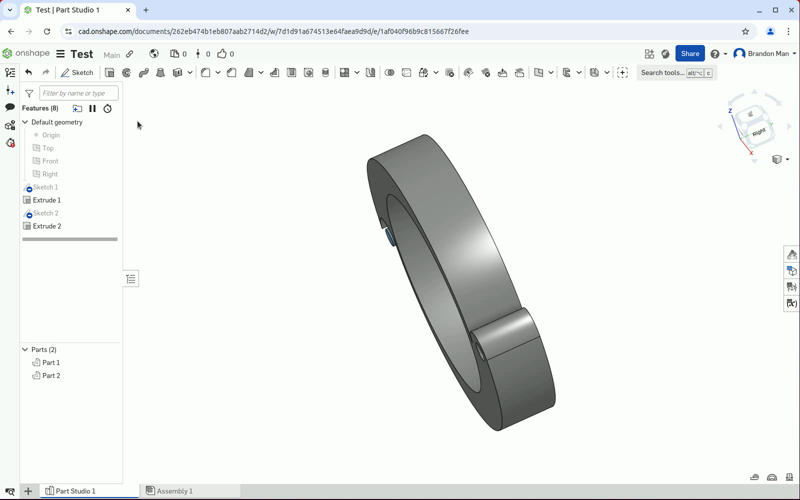
key(right, 2)
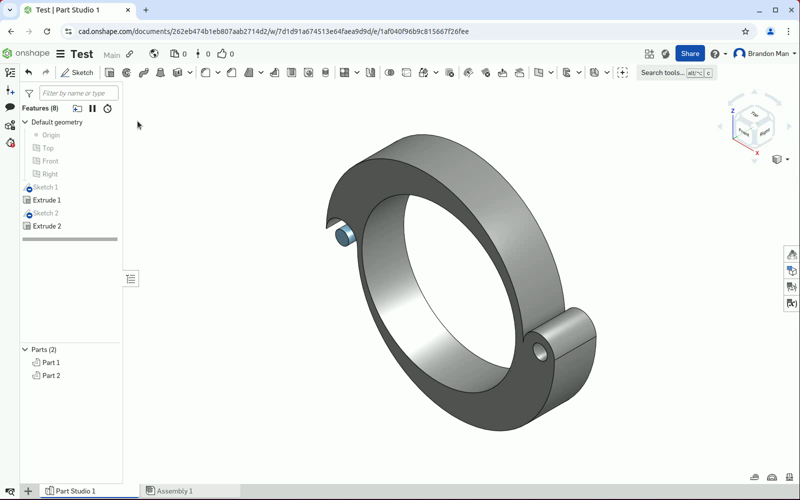
mouse_move(73, 189)
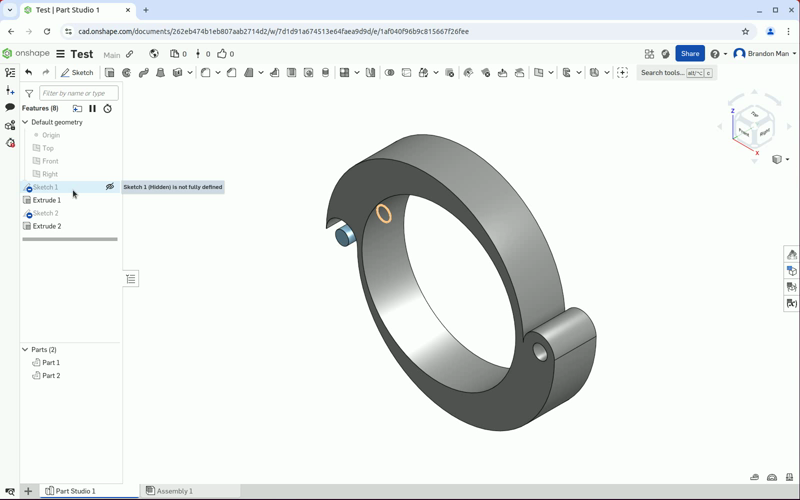
click(73, 189)